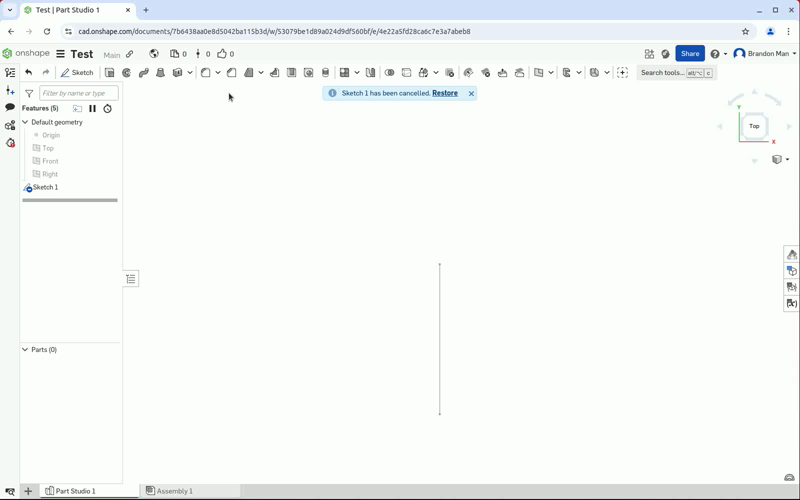
key(shift+h)
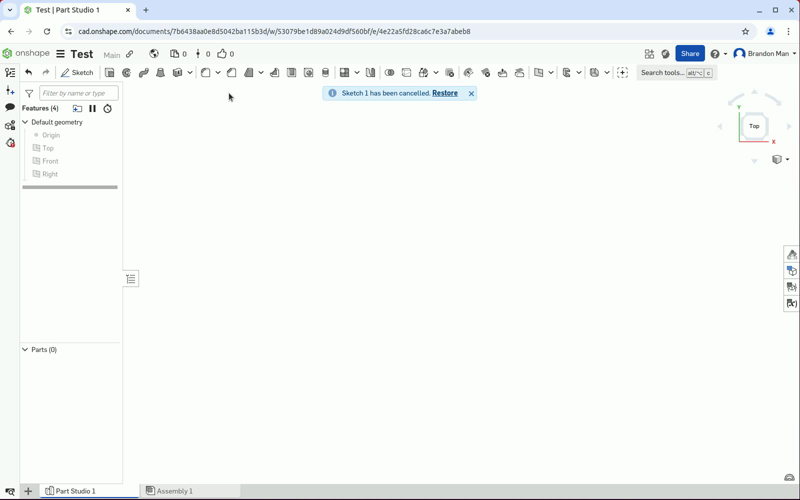
mouse_move(73, 352)
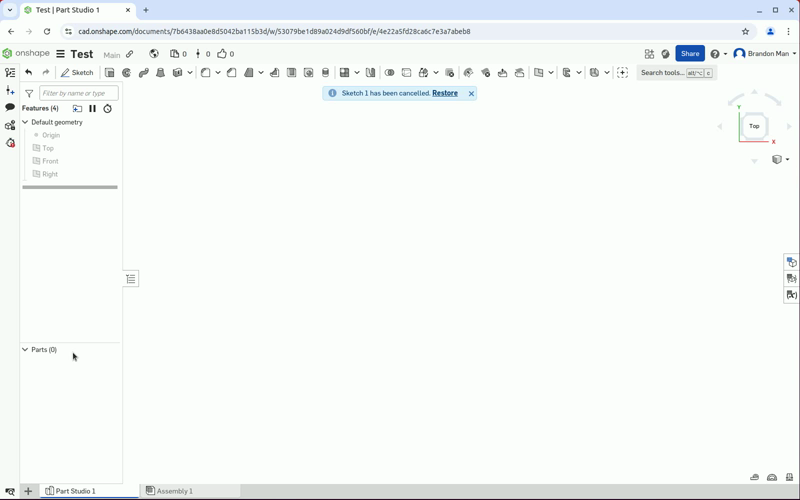
key(y)
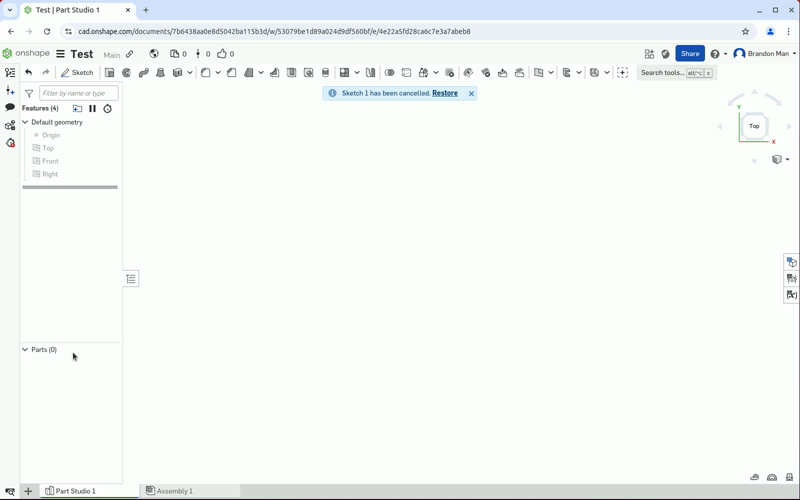
key(shift+p)
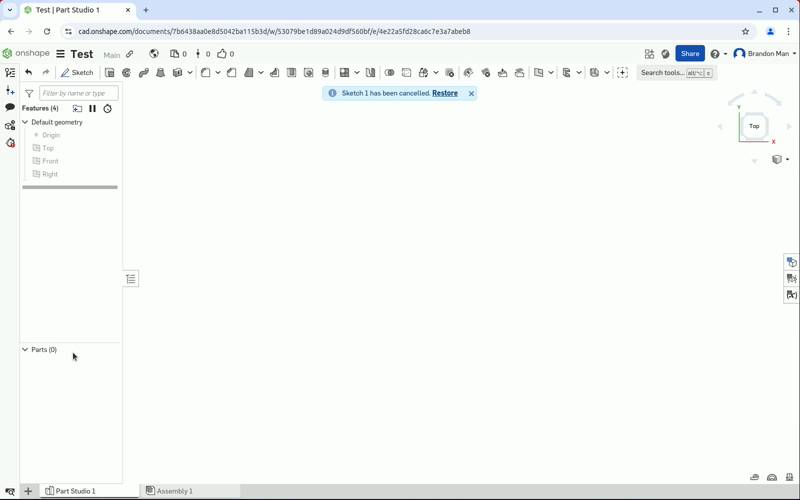
key(space)
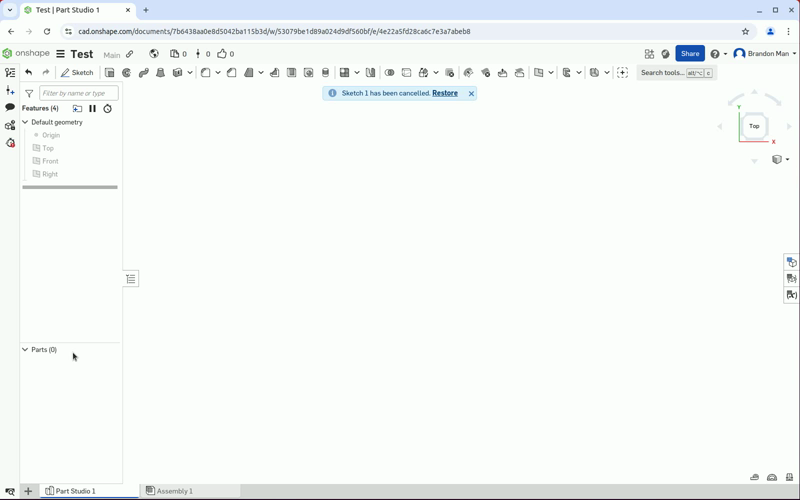
key_down(shift)
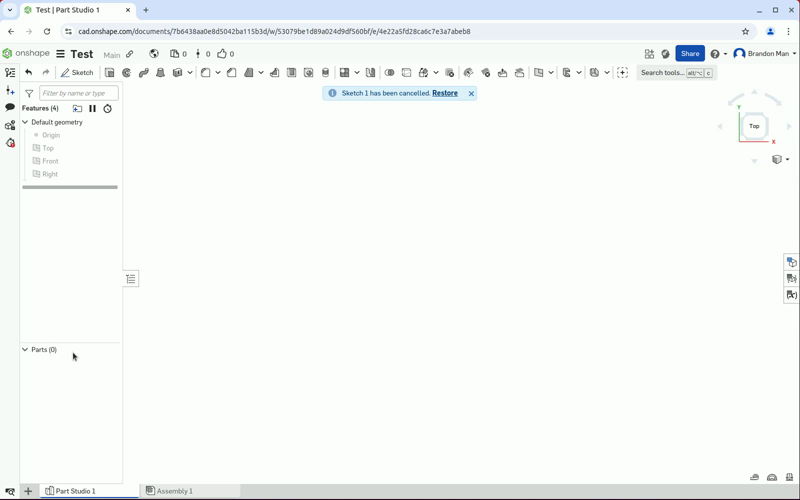
key(up)
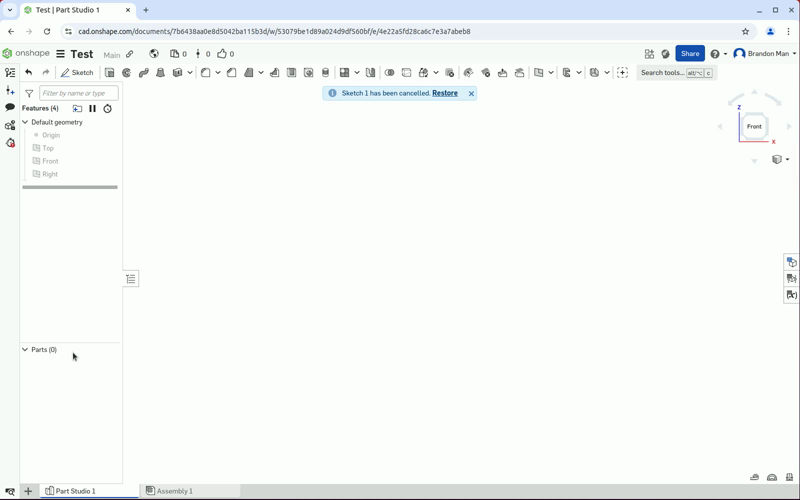
key_up(shift)
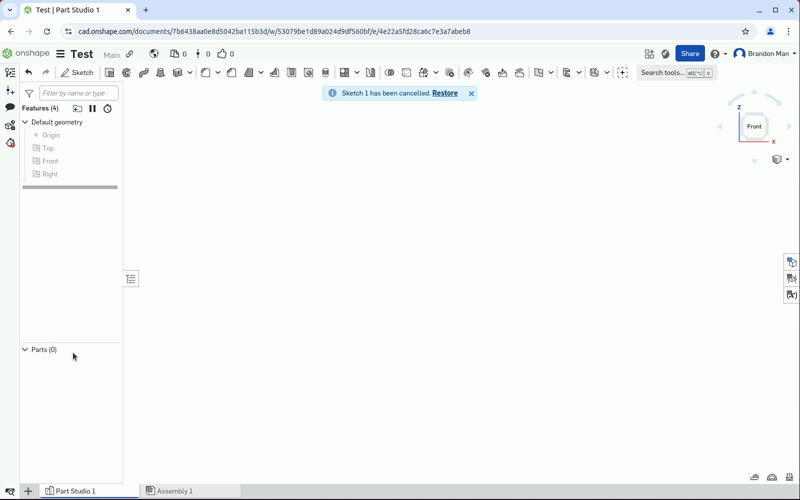
mouse_move(73, 352)
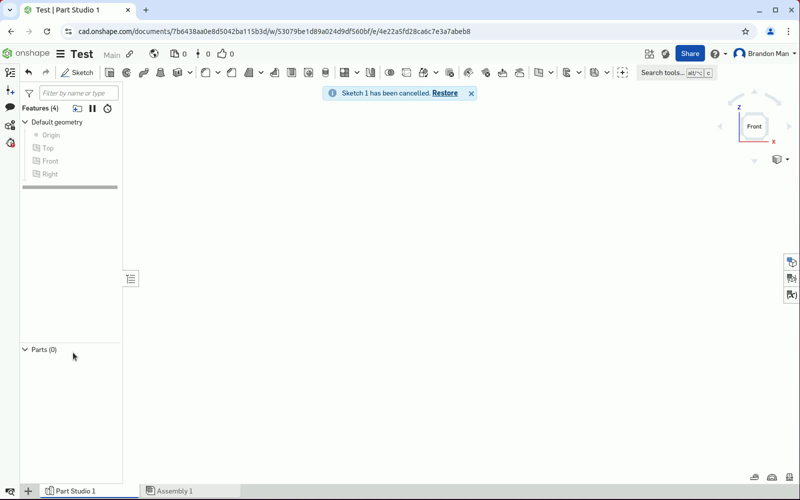
key(shift+y)
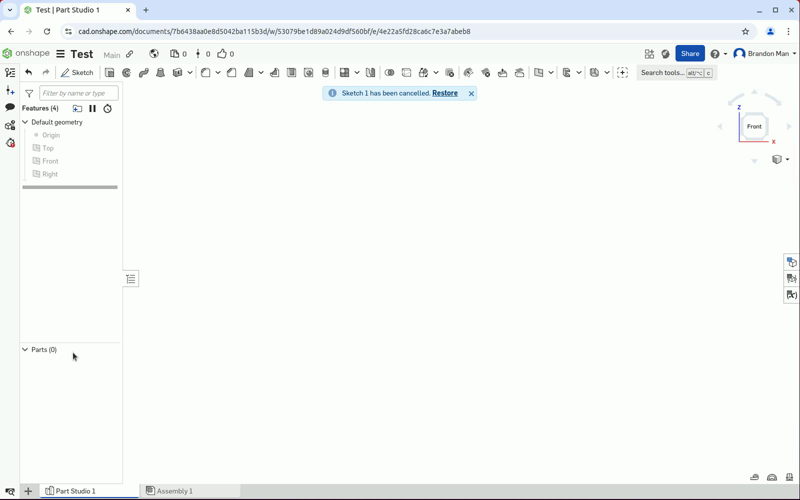
key(shift+s)
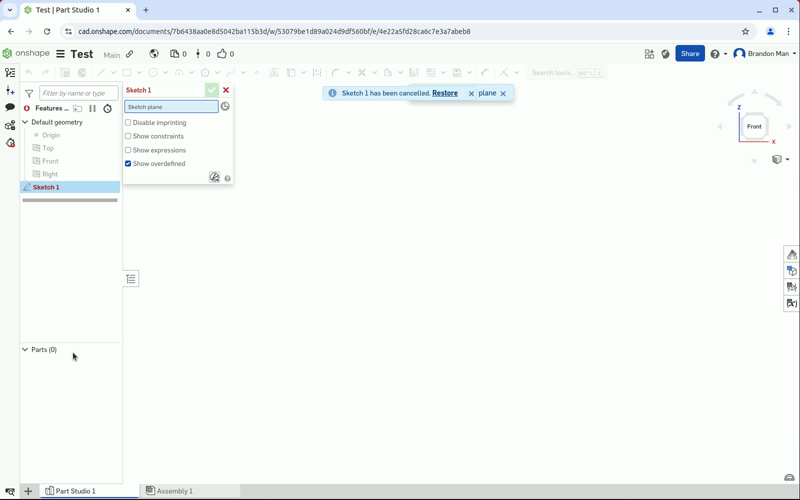
mouse_move(73, 163)
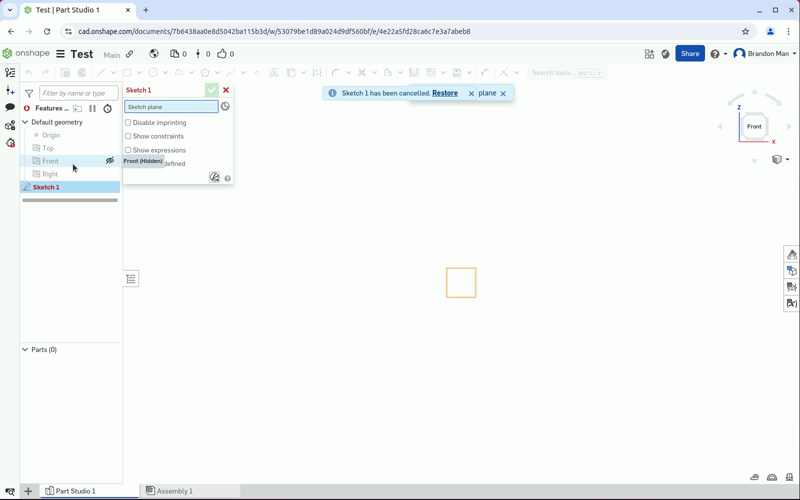
click(73, 163)
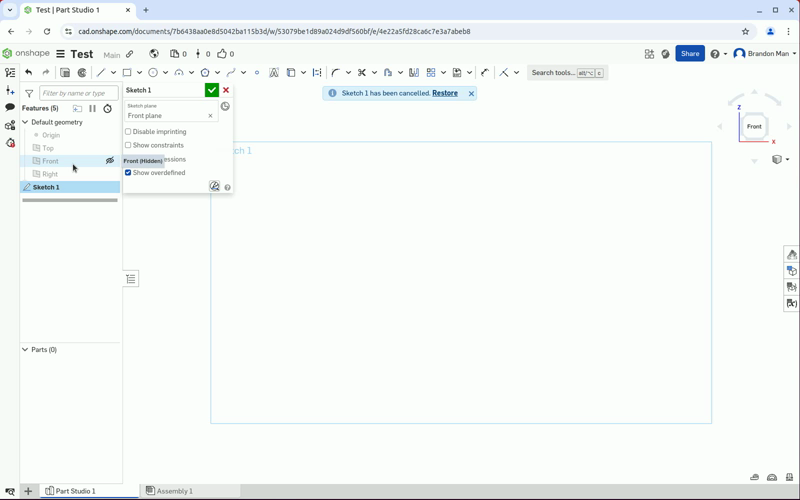
mouse_move(73, 352)
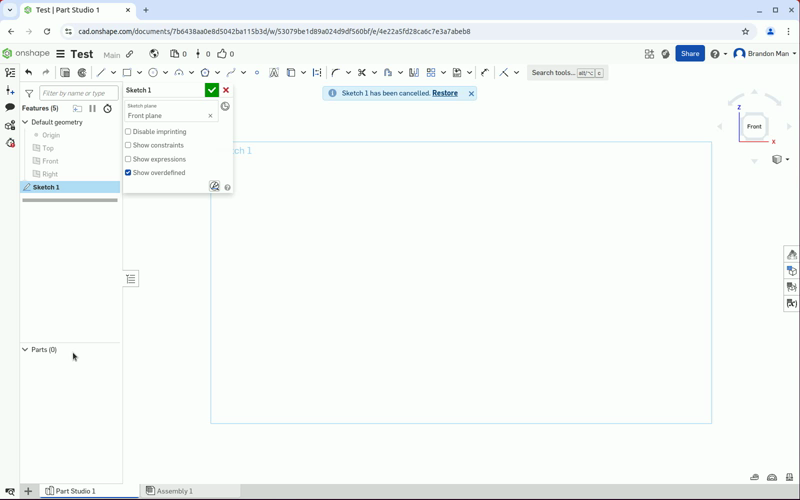
key(y)
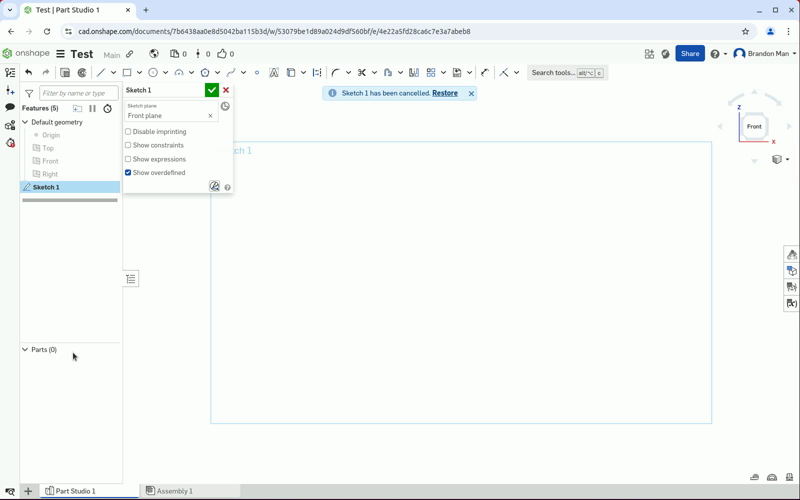
key(c)
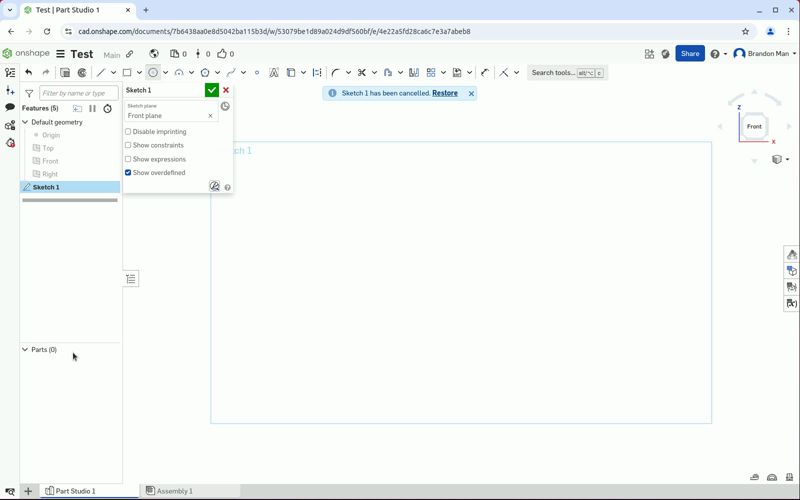
key_down(shift)
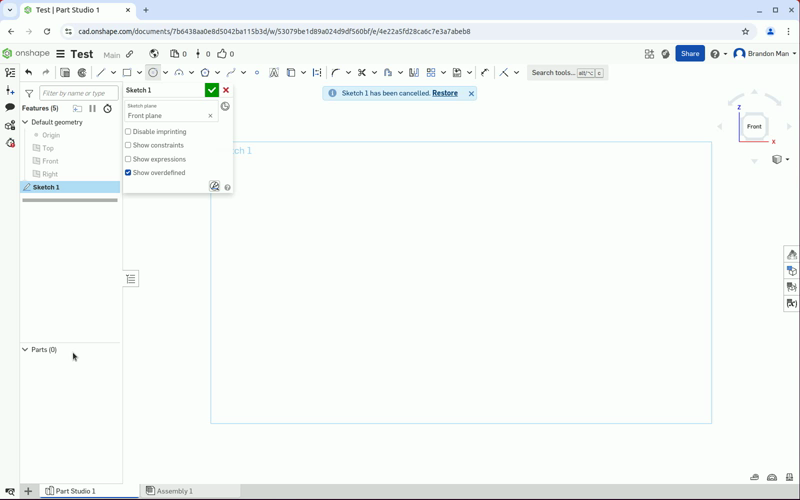
mouse_move(460, 282)
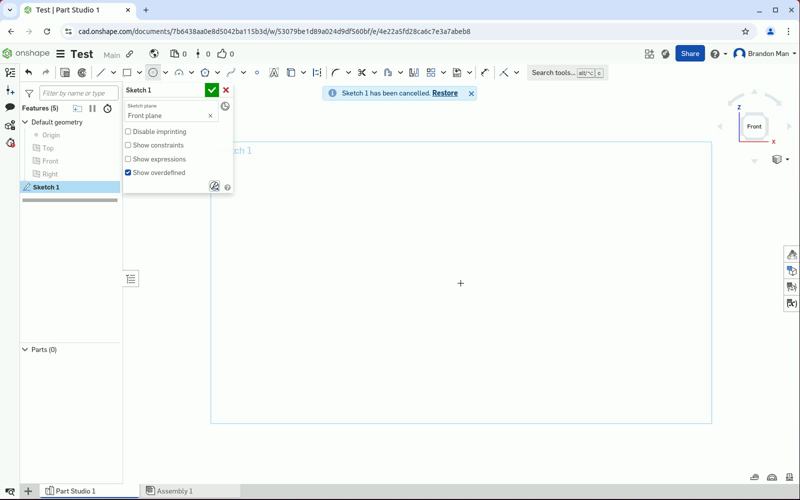
click(460, 282)
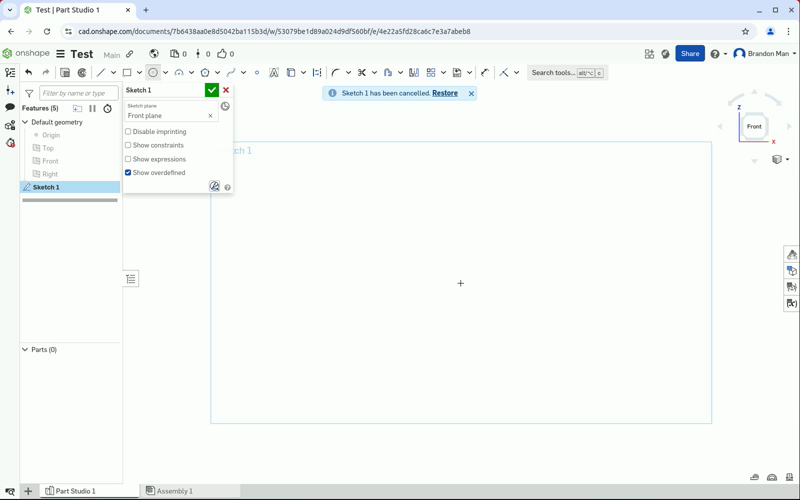
key_up(shift)
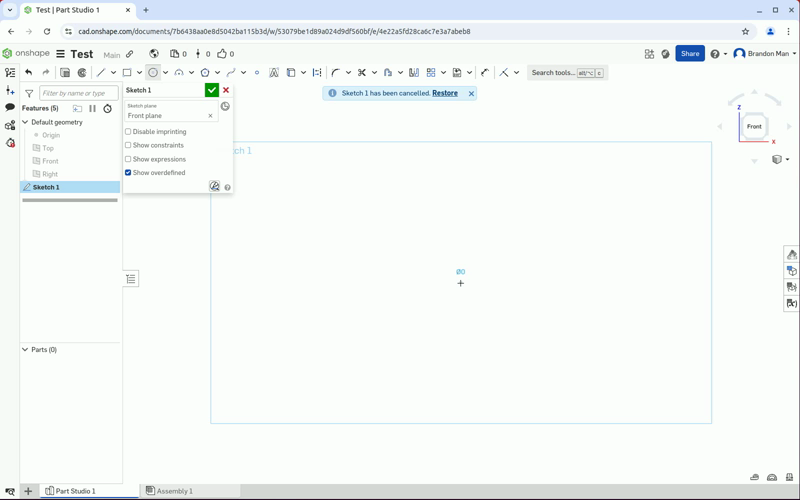
mouse_move(505, 282)
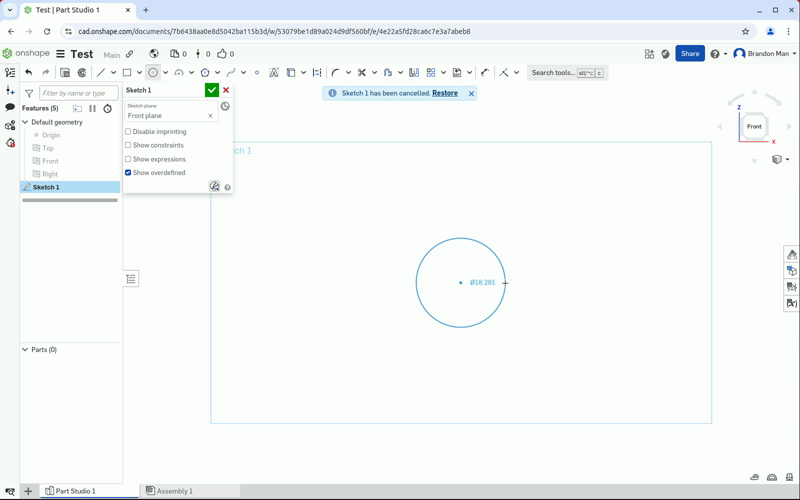
click(505, 282)
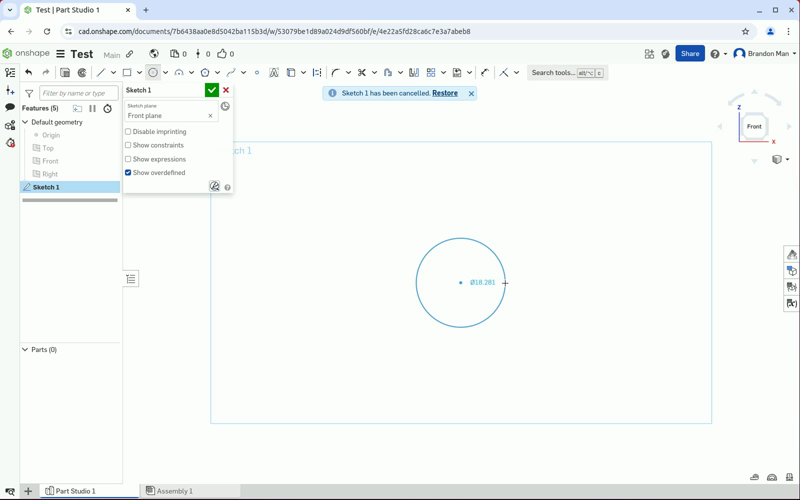
key(esc)
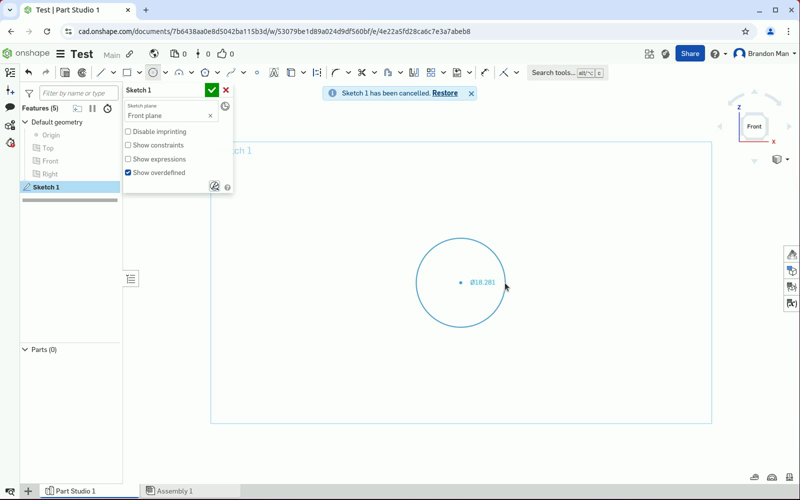
key(c)
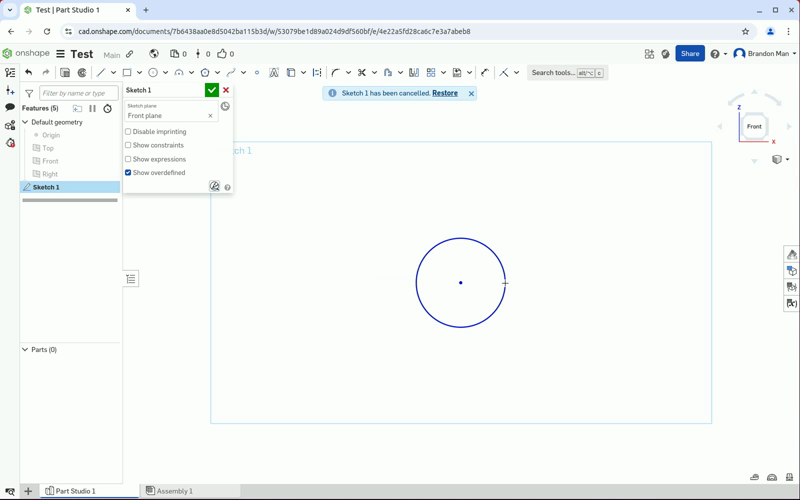
key_down(shift)
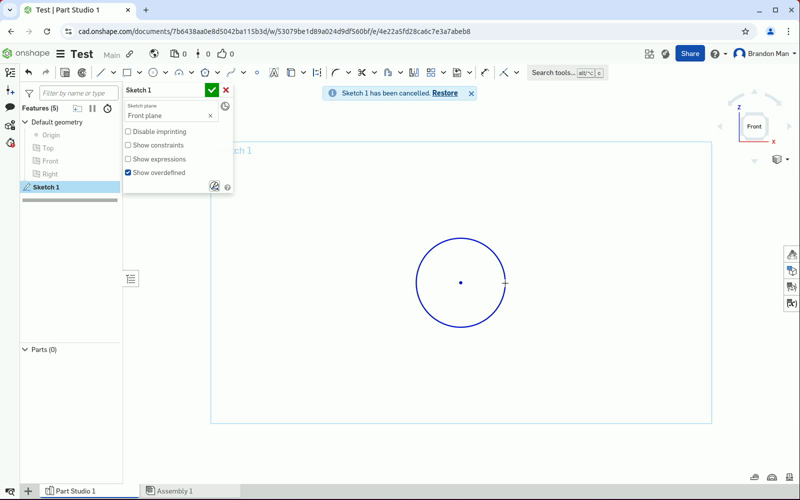
mouse_move(460, 282)
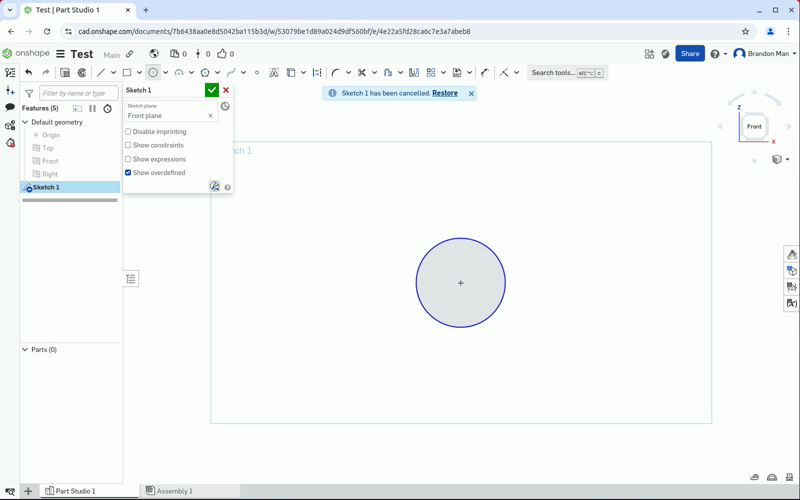
click(460, 282)
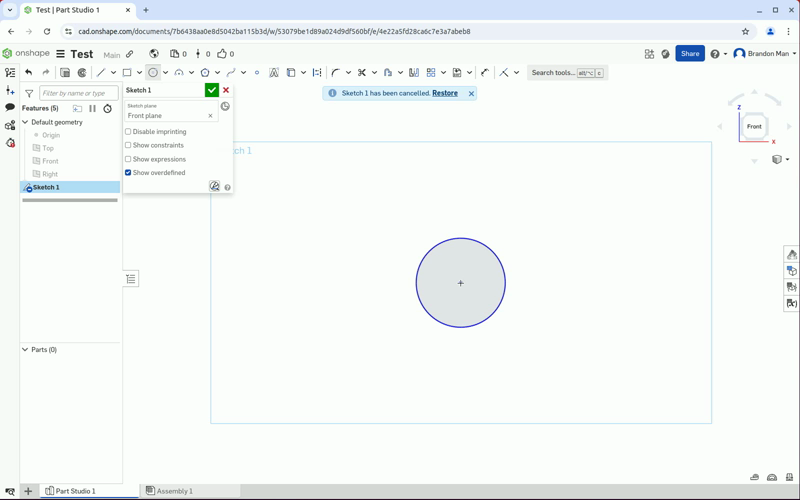
key_up(shift)
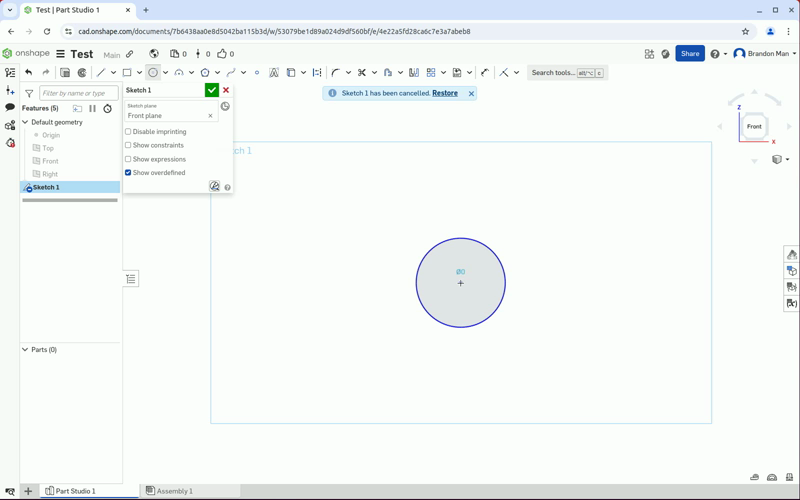
mouse_move(478, 282)
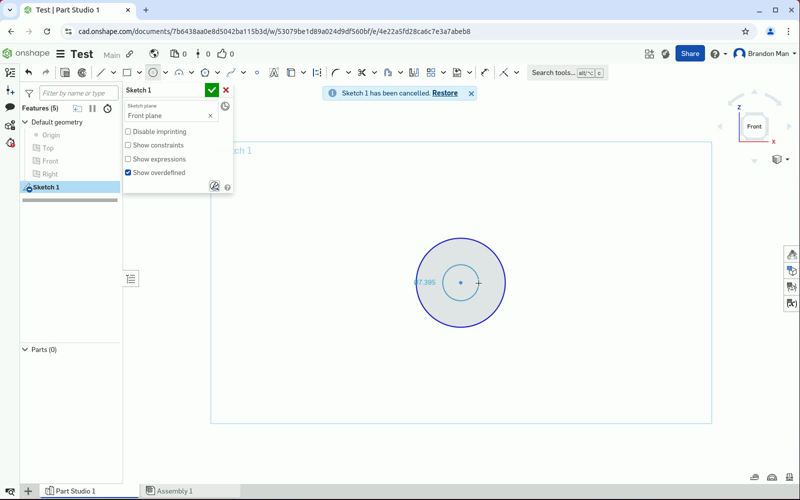
click(478, 282)
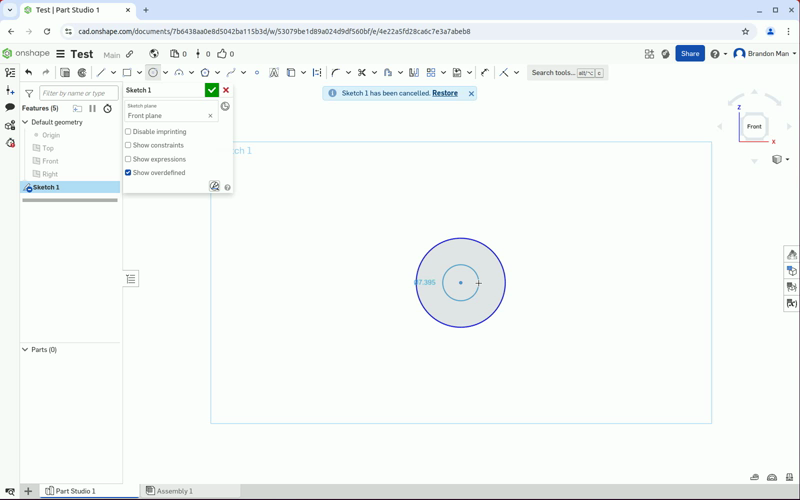
key(esc)
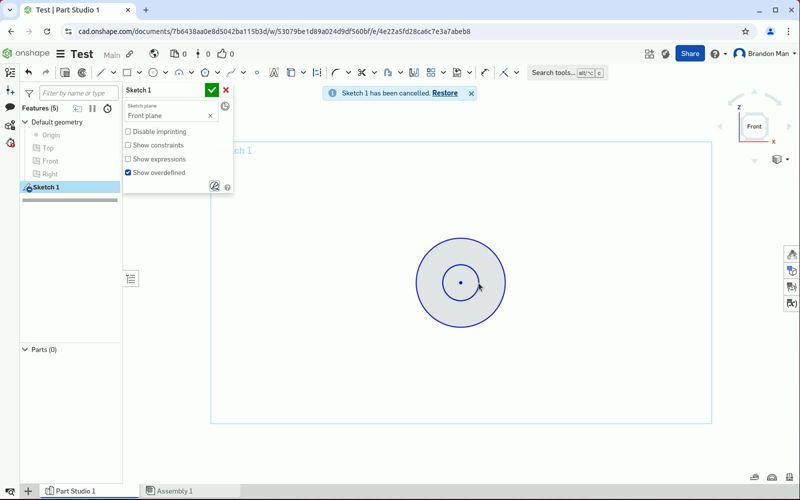
mouse_move(488, 275)
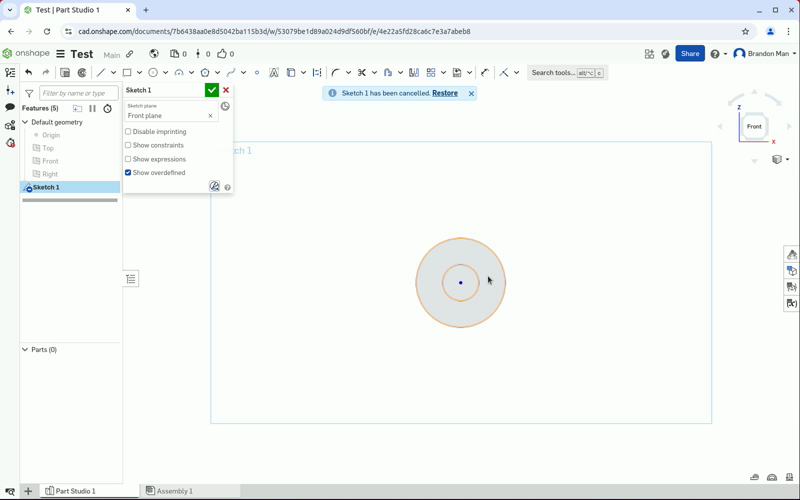
click(488, 275)
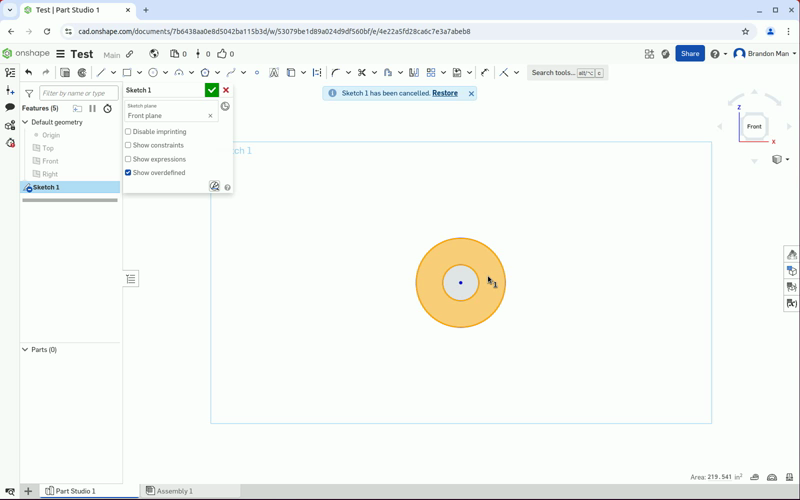
mouse_move(73, 352)
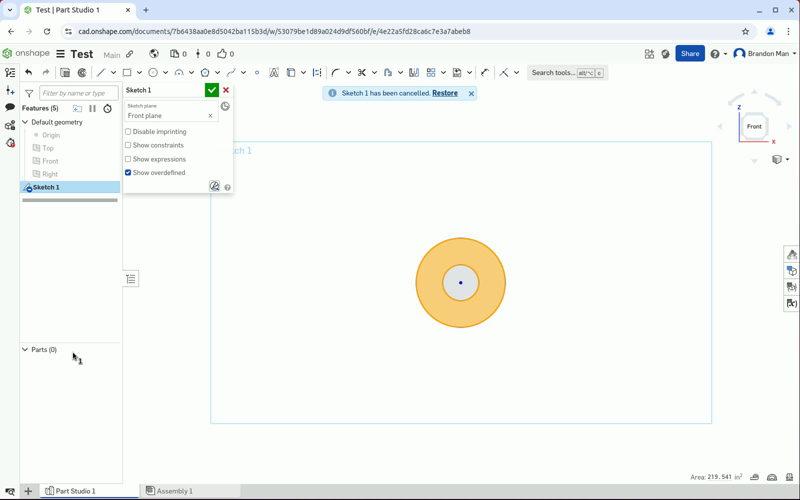
key(shift+y)
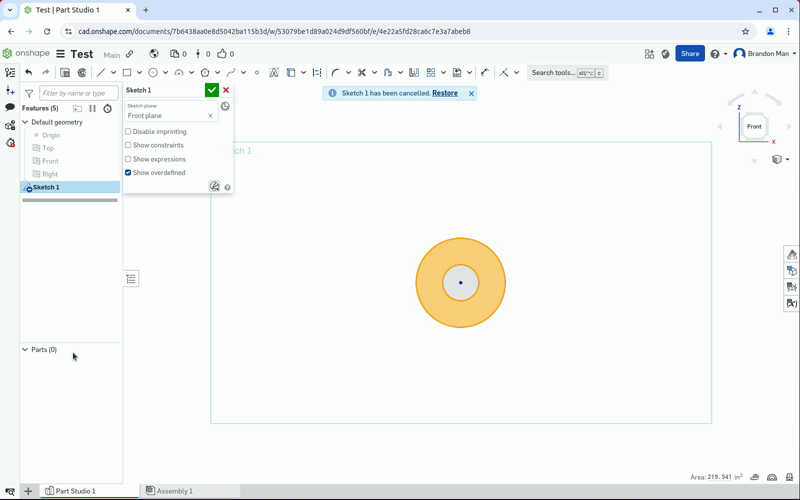
key(shift+e)
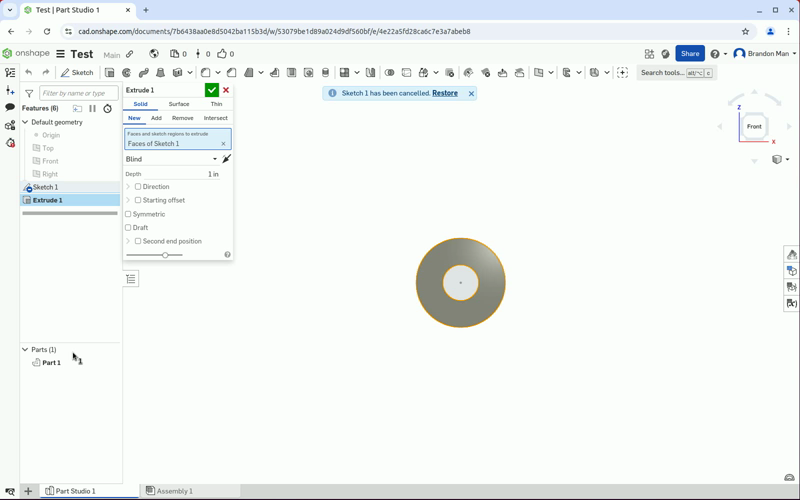
mouse_move(143, 106)
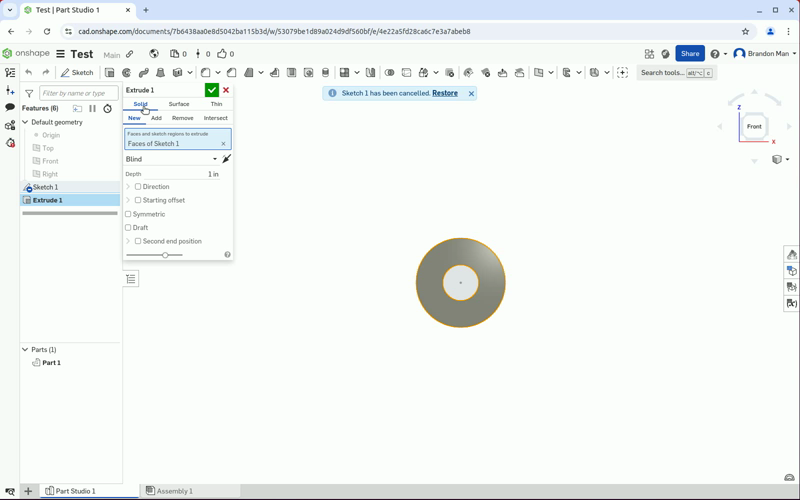
click(143, 106)
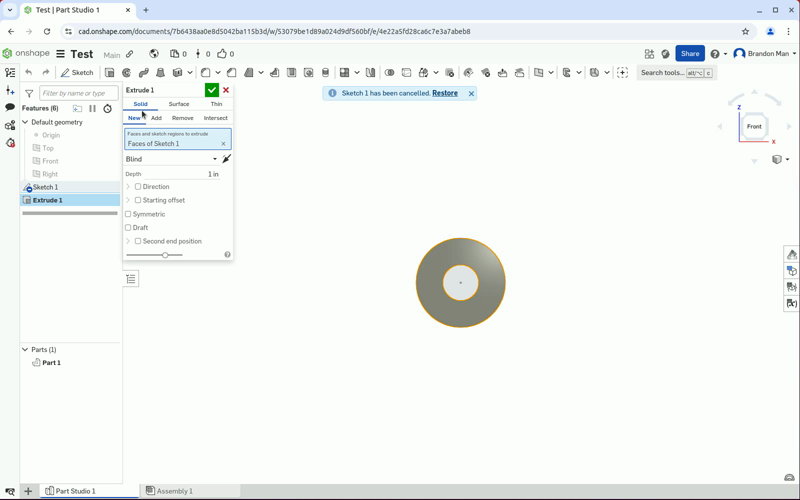
mouse_move(137, 120)
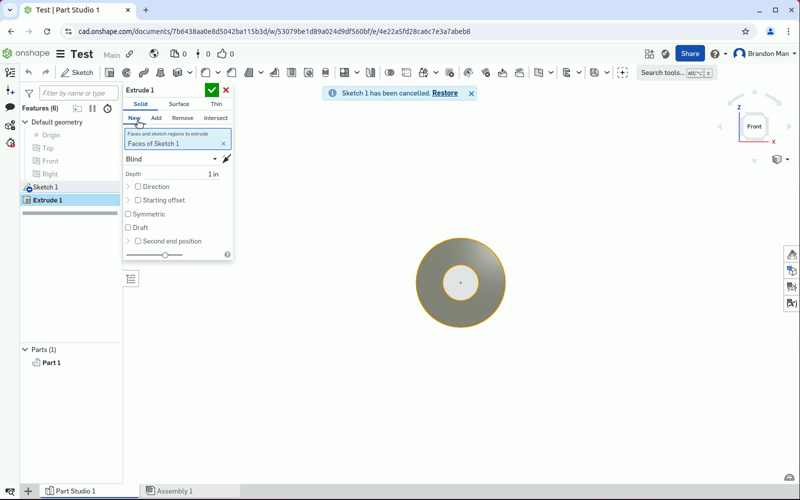
click(137, 120)
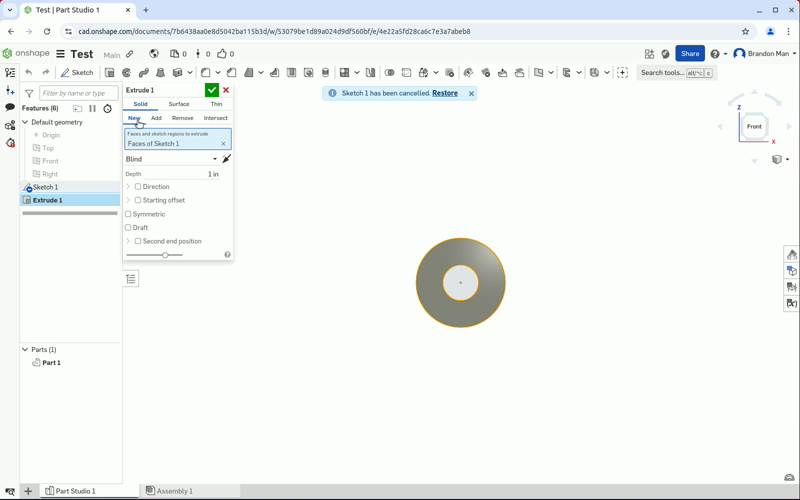
key(tab, 4)
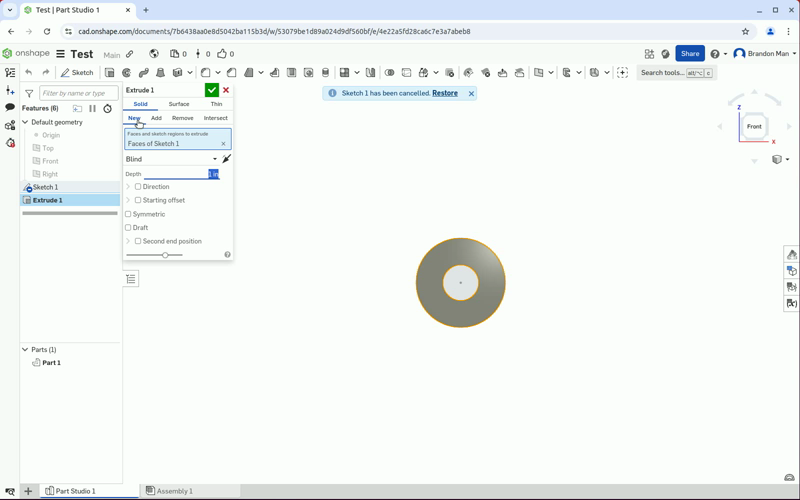
text(3.611)
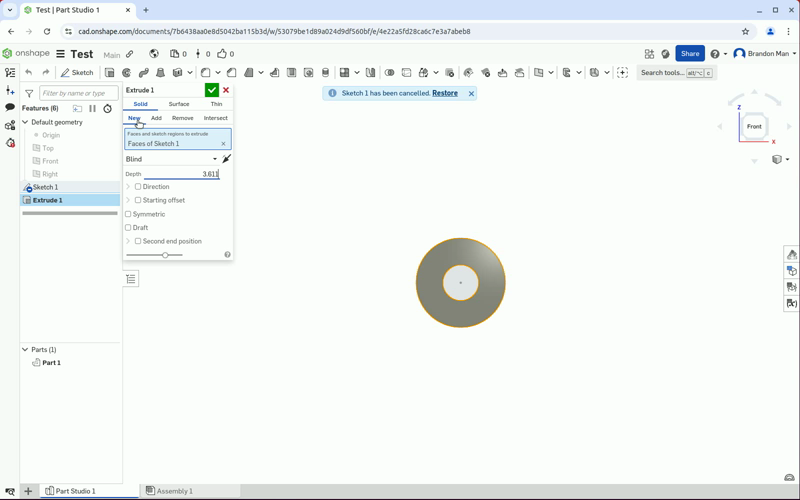
key(enter)
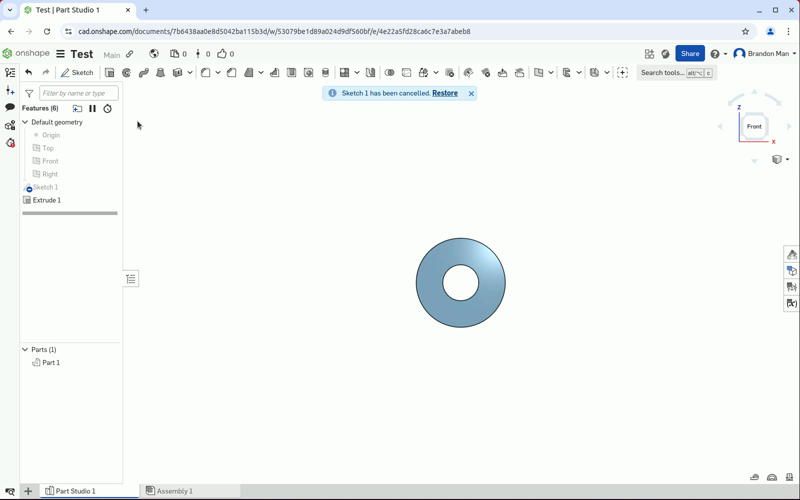
key(shift+h)
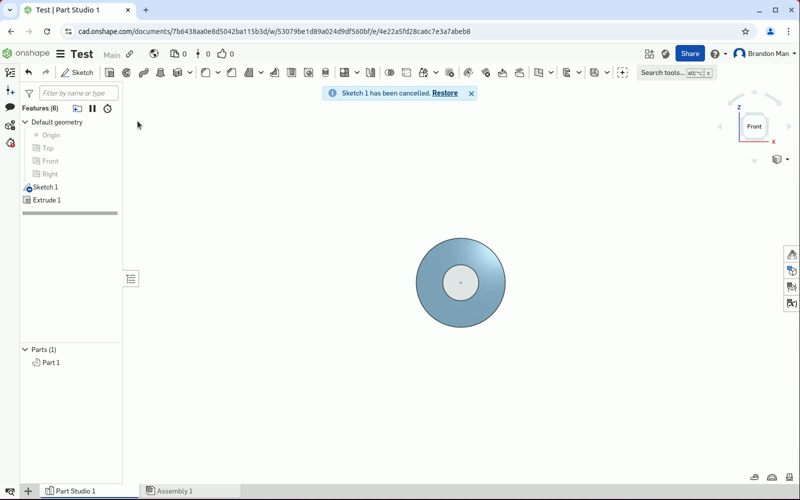
key(shift+h)
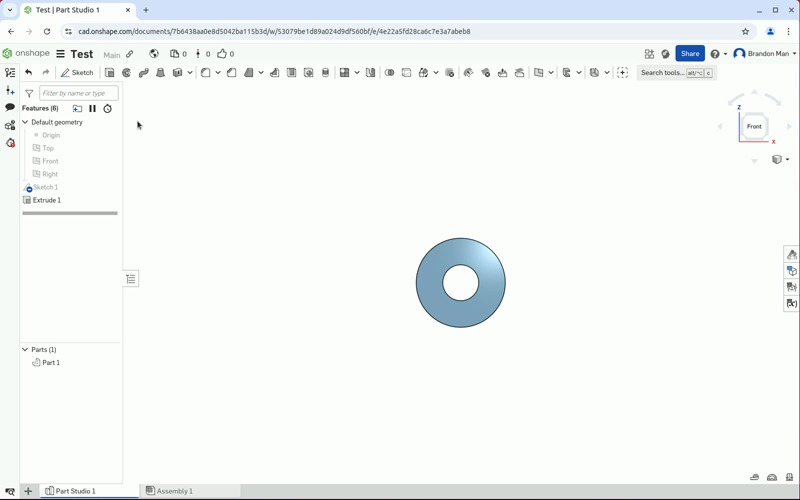
mouse_move(73, 189)
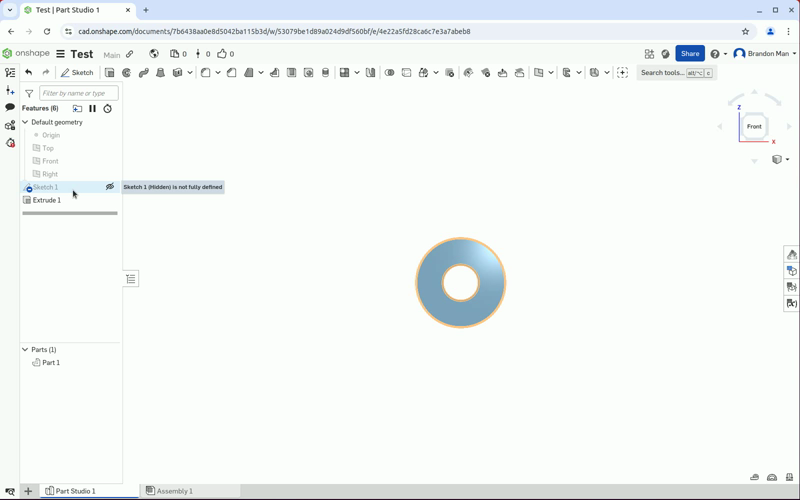
click(73, 189)
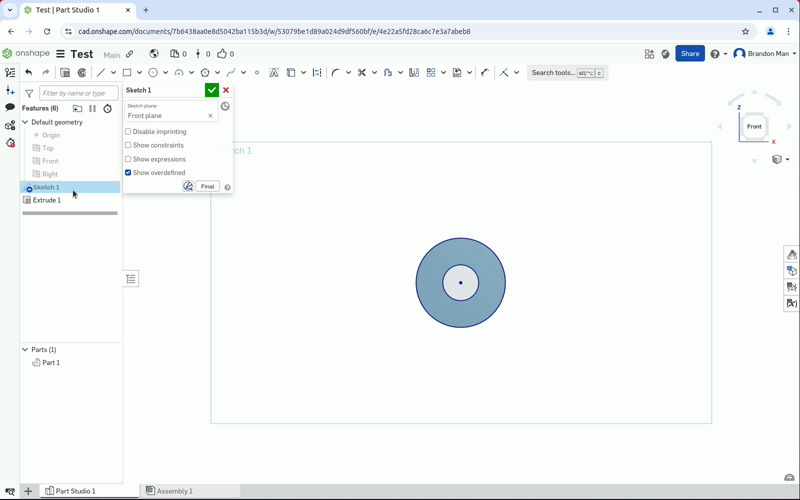
mouse_move(229, 92)
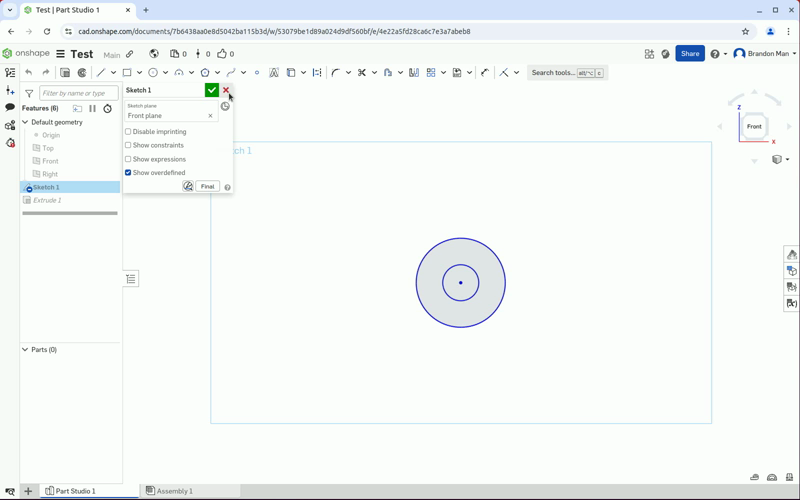
click(229, 92)
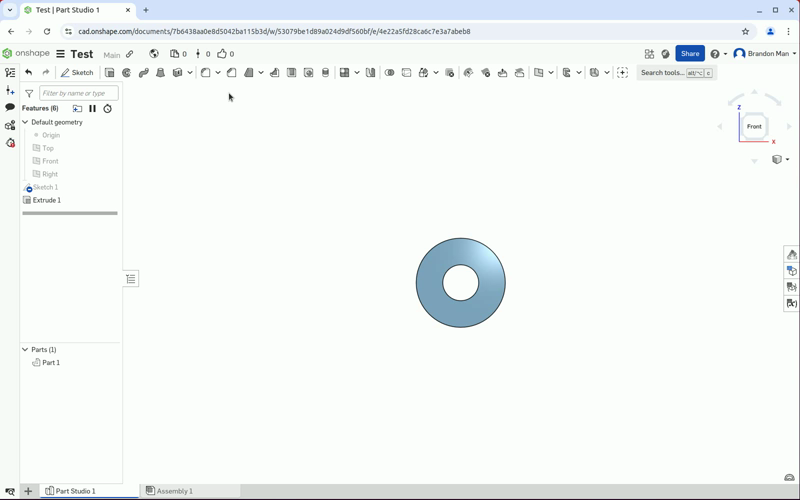
mouse_move(541, 75)
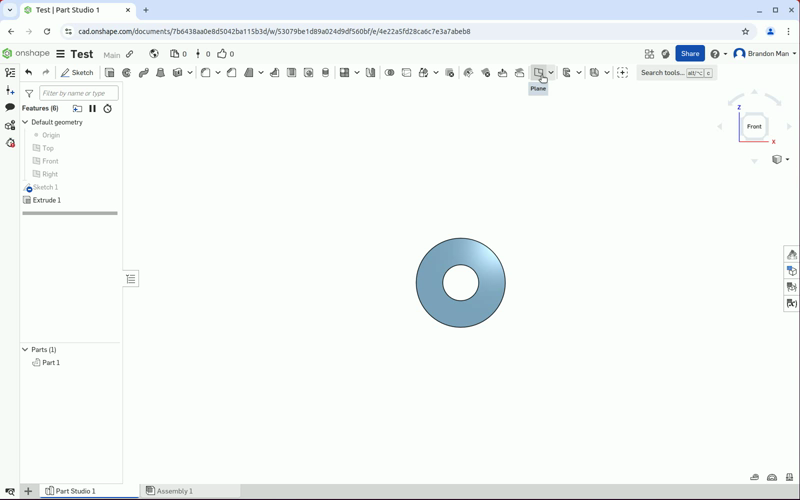
click(541, 75)
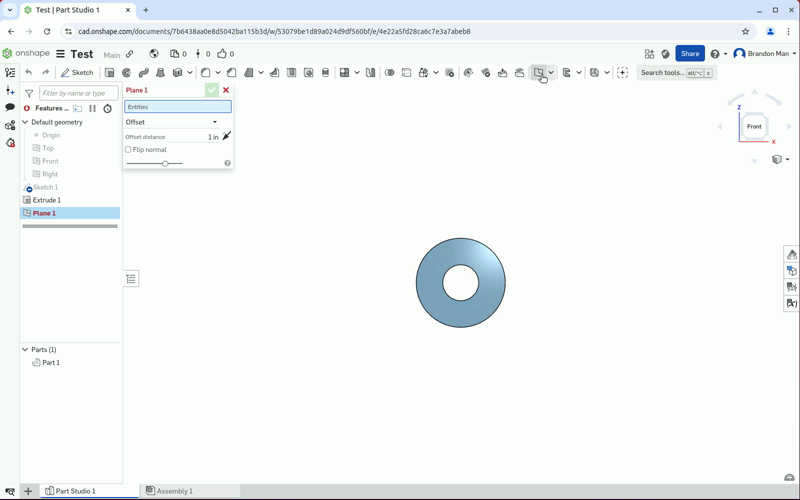
mouse_move(73, 163)
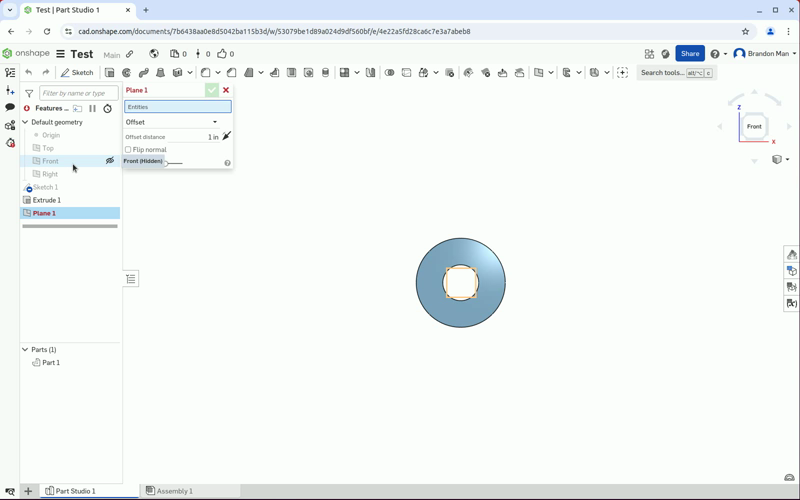
click(73, 163)
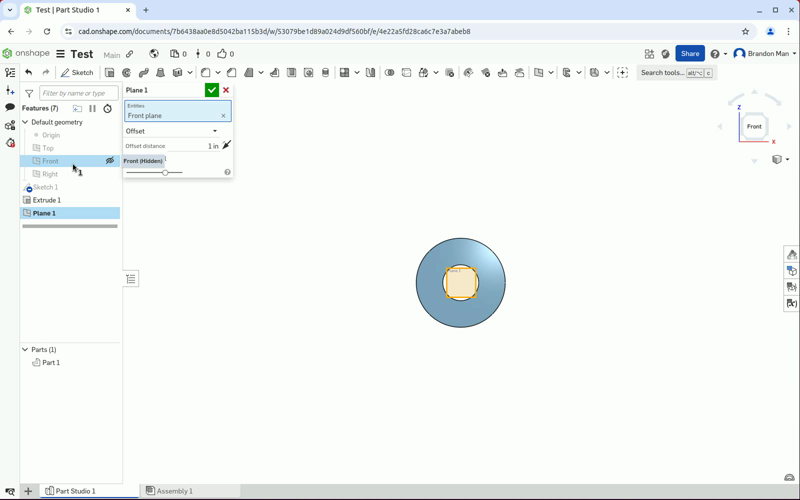
key(tab, 2)
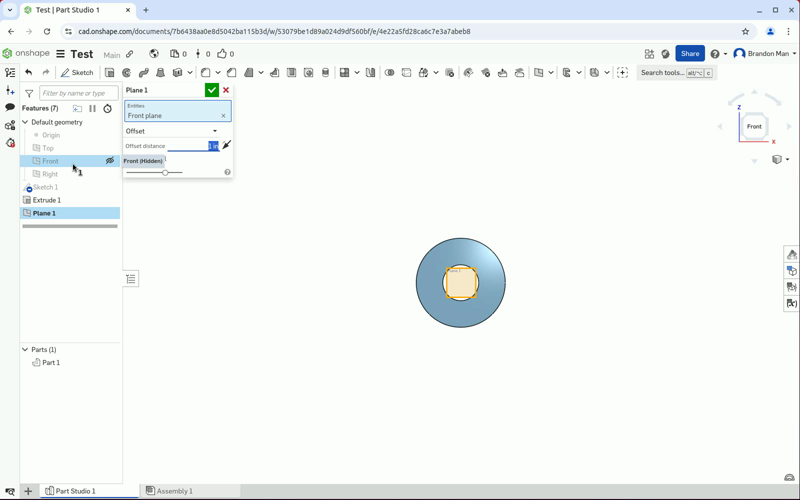
text(3.605)
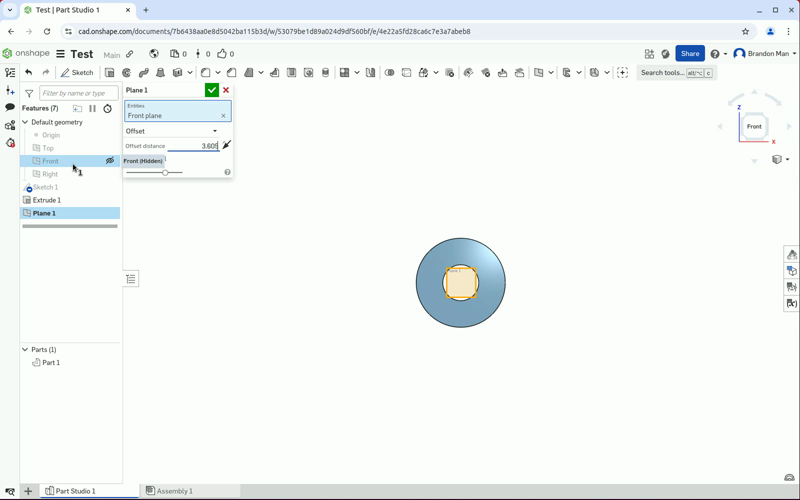
key(enter, 2)
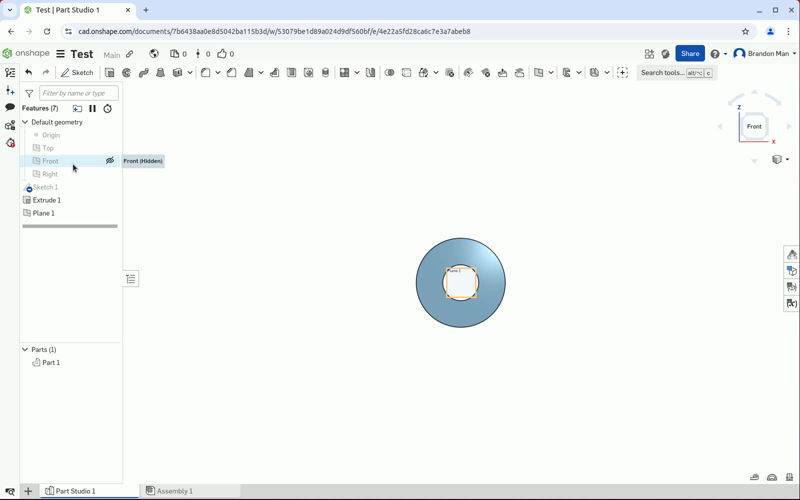
key(shift+s)
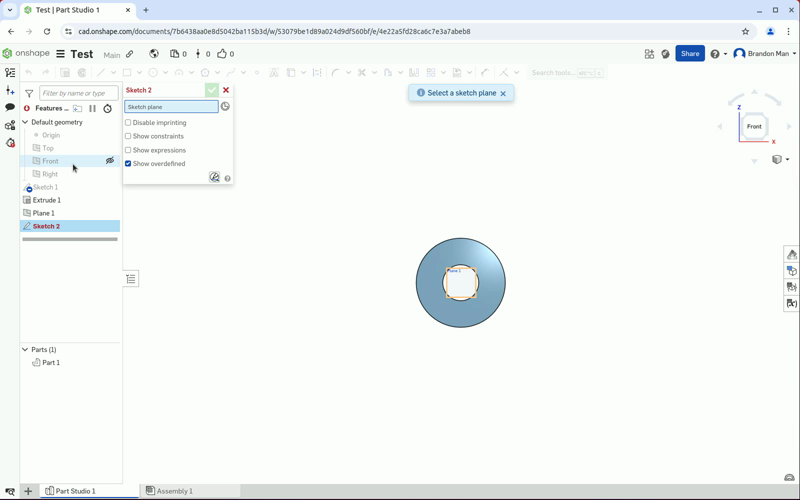
mouse_move(73, 215)
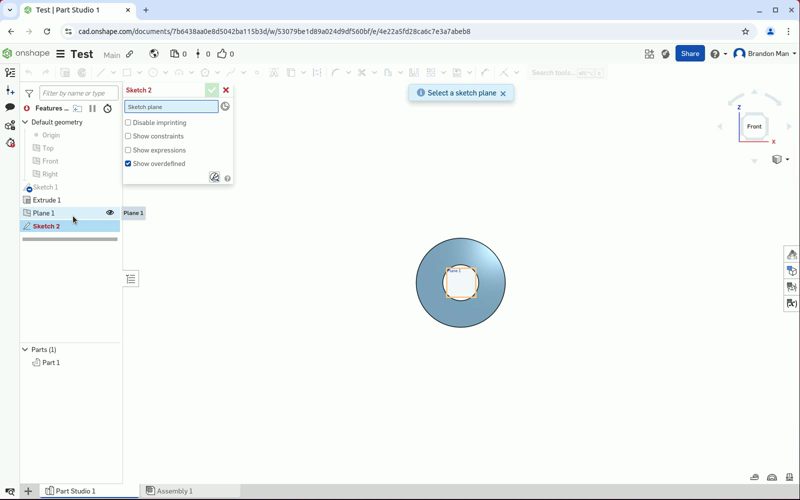
click(73, 215)
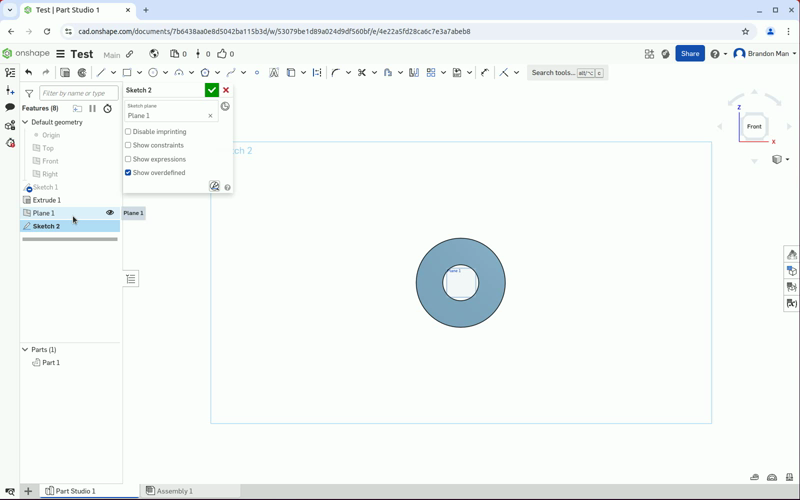
mouse_move(73, 352)
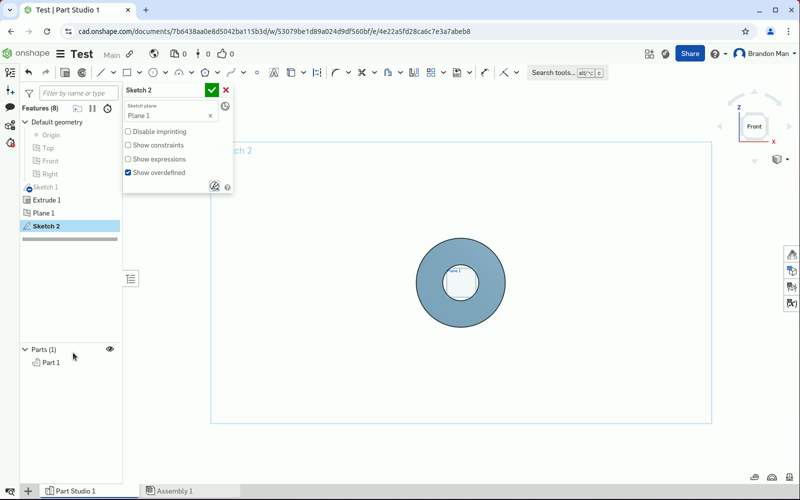
key(y)
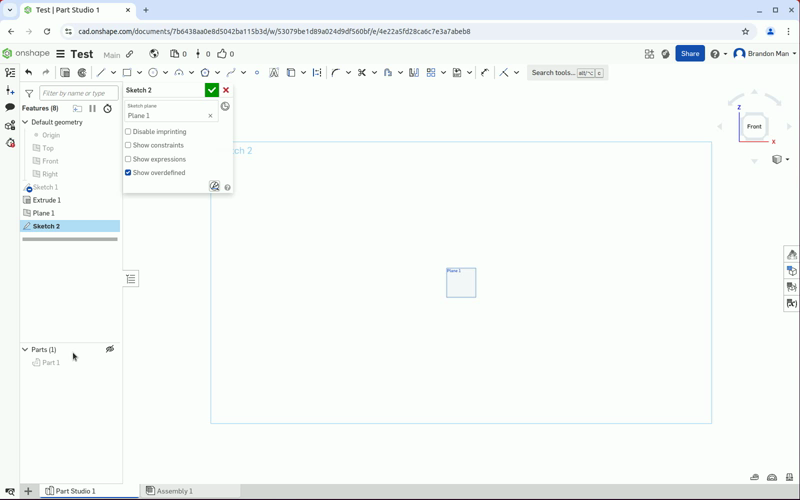
key(c)
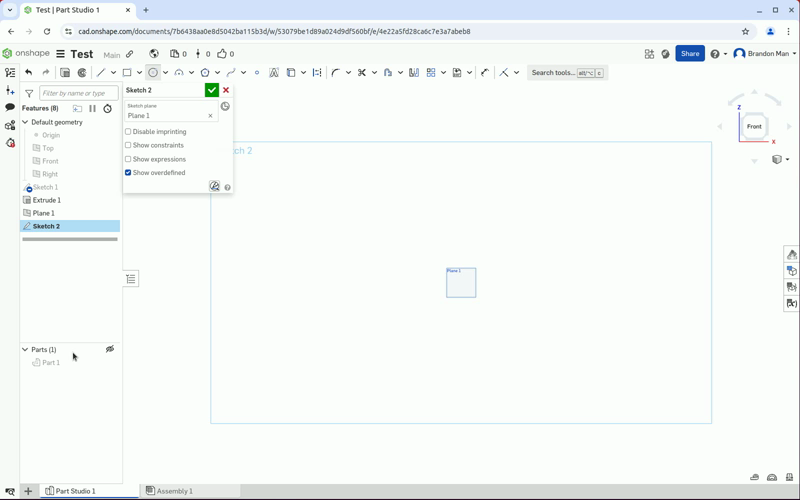
key_down(shift)
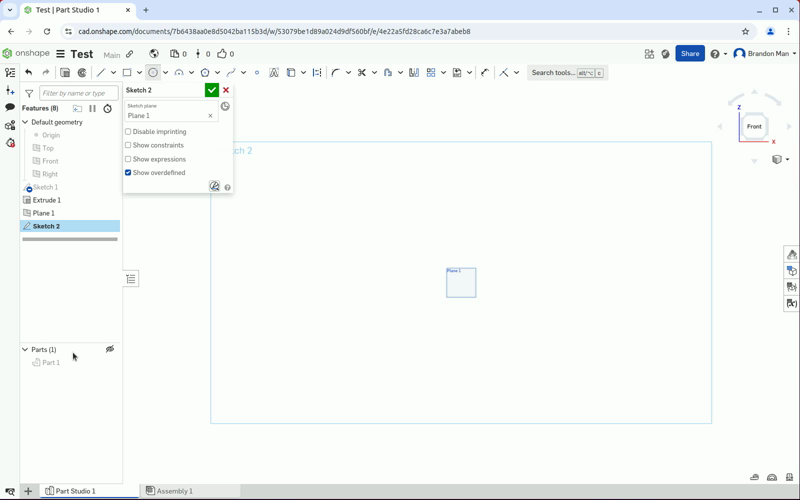
mouse_move(460, 282)
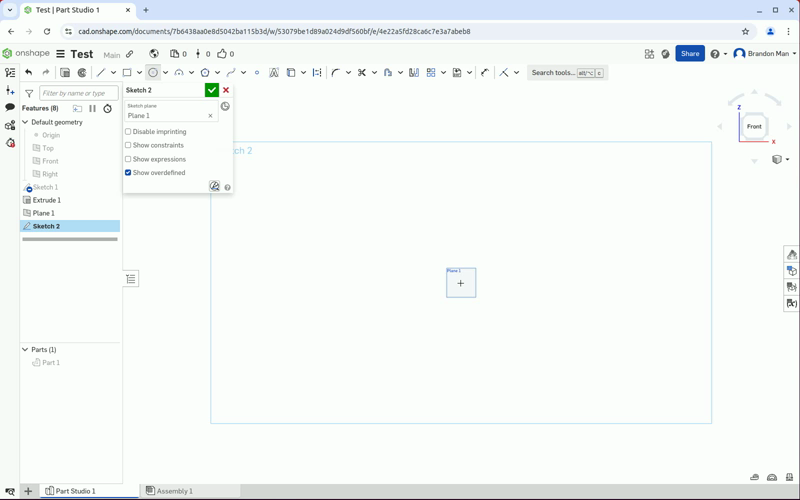
click(460, 282)
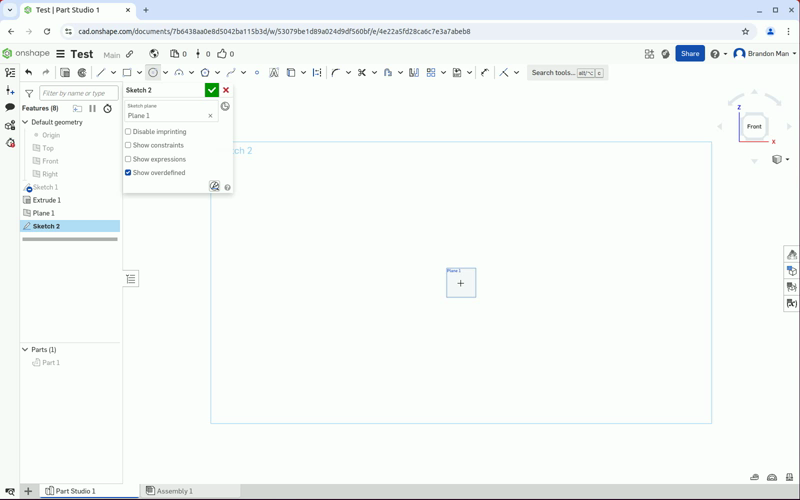
key_up(shift)
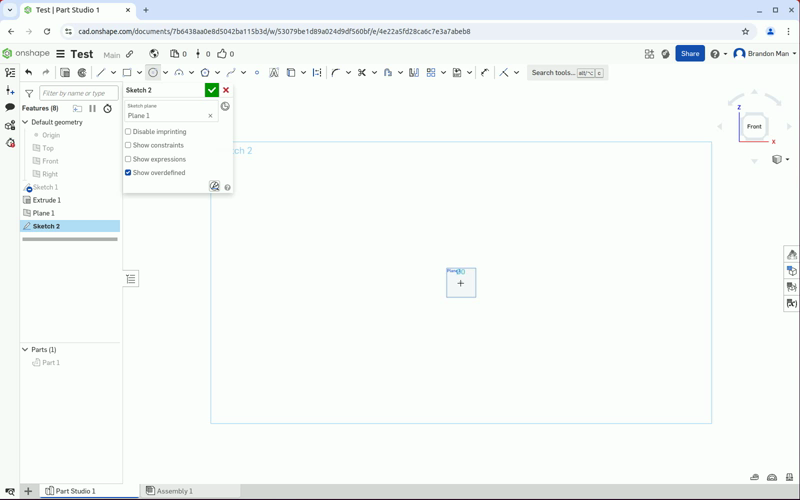
mouse_move(492, 282)
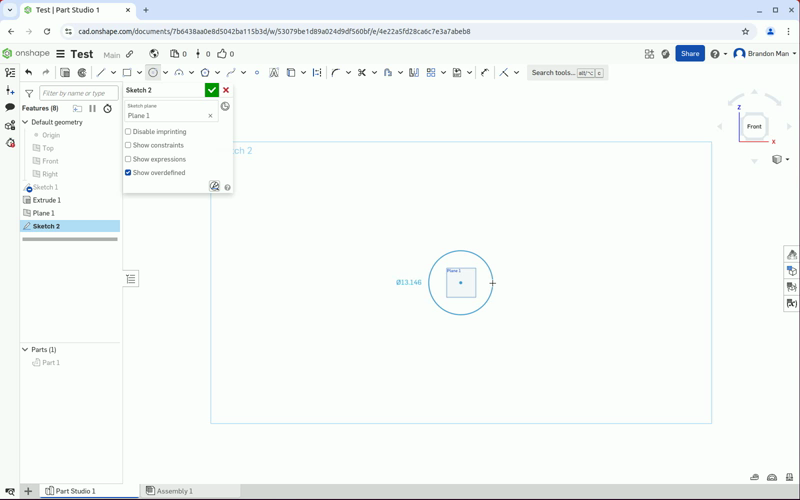
click(492, 282)
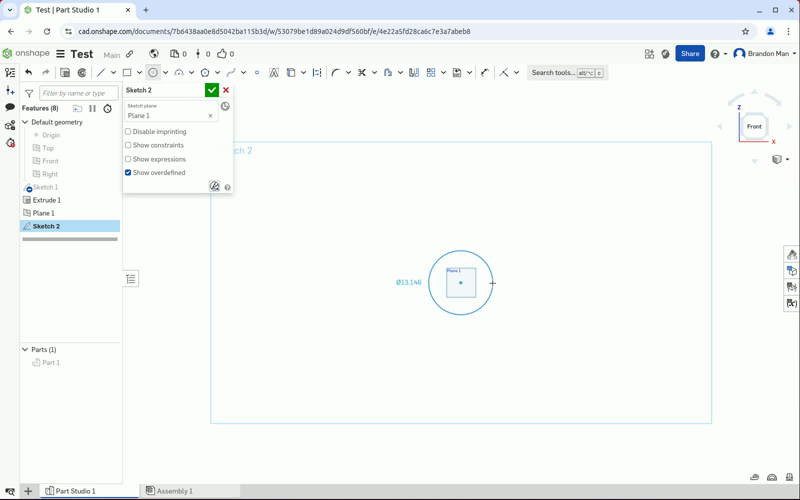
key(esc)
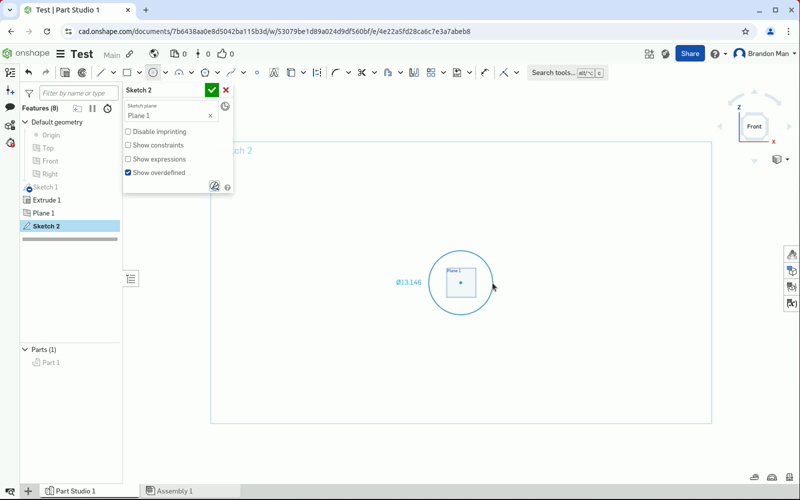
key(c)
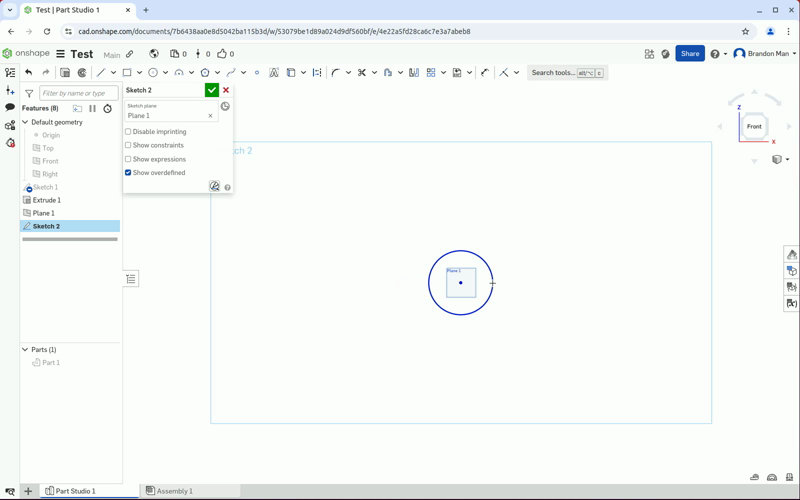
key_down(shift)
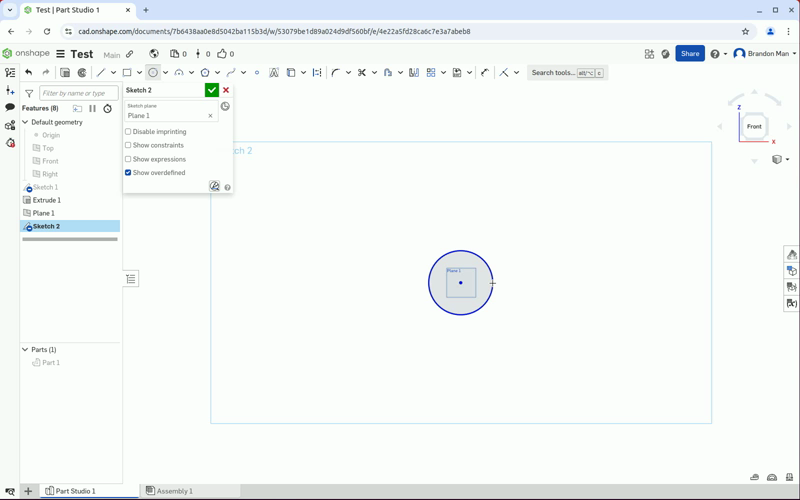
mouse_move(460, 282)
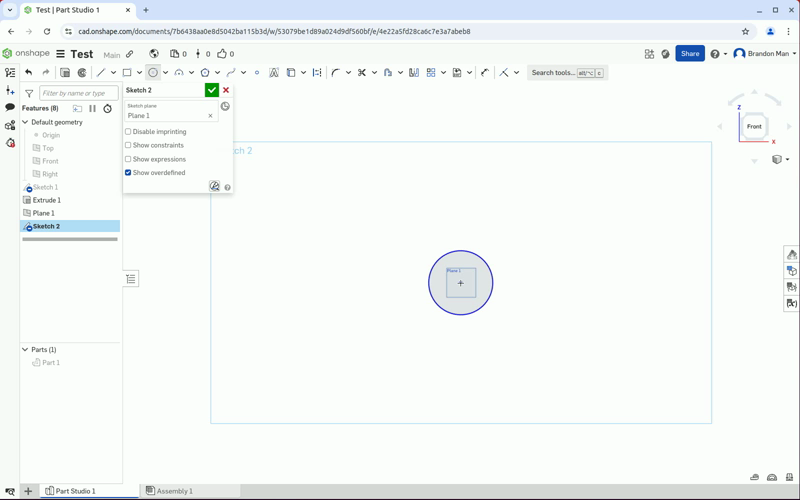
click(460, 282)
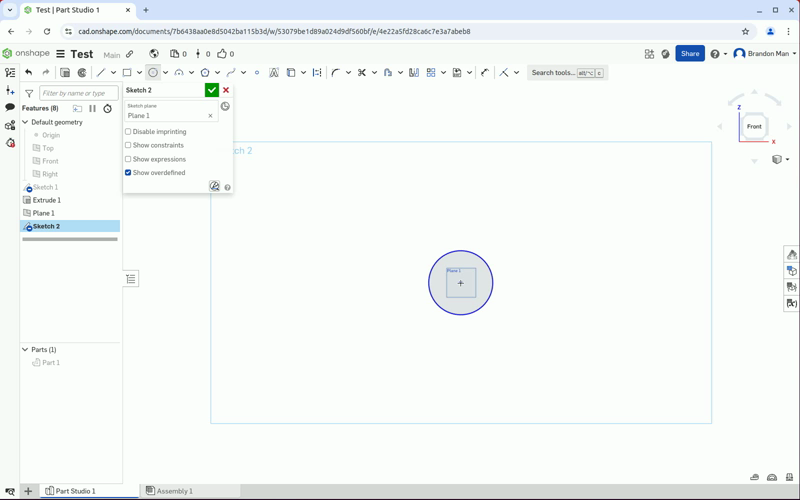
key_up(shift)
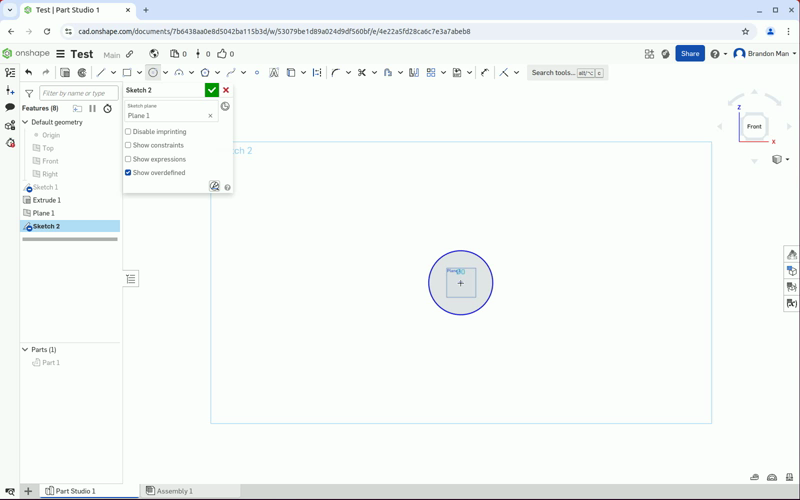
mouse_move(478, 282)
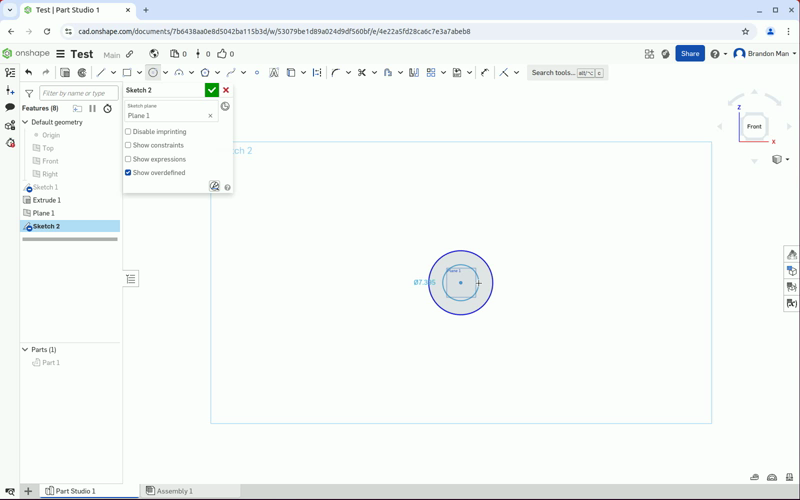
click(478, 282)
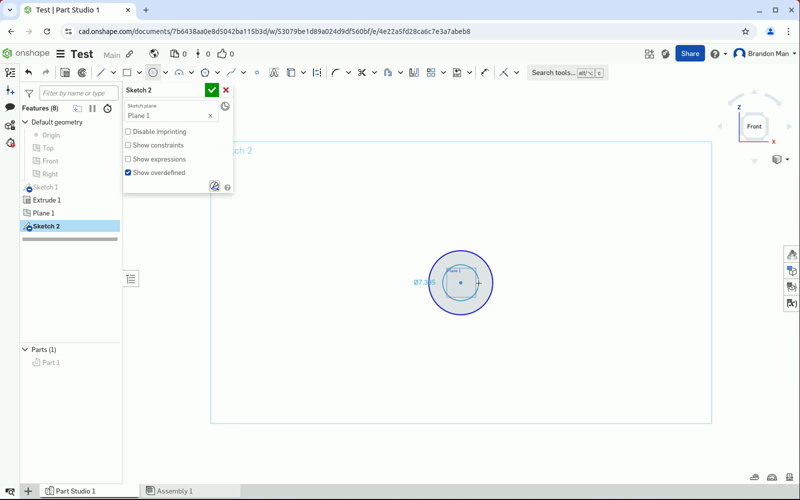
key(esc)
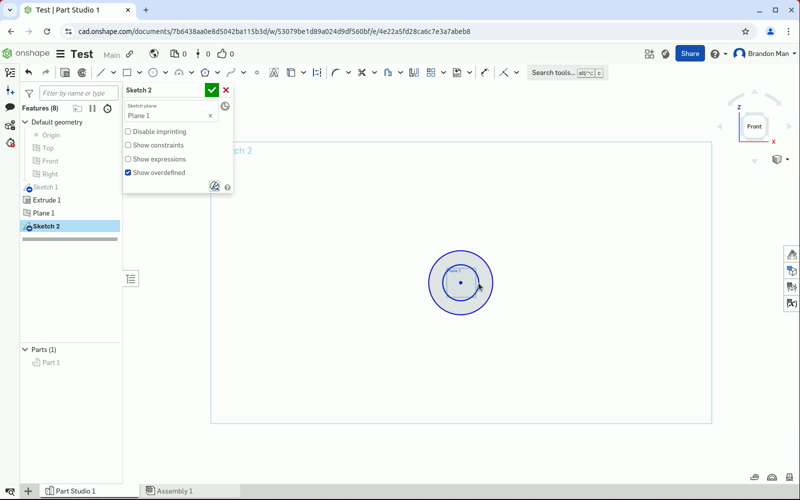
mouse_move(479, 287)
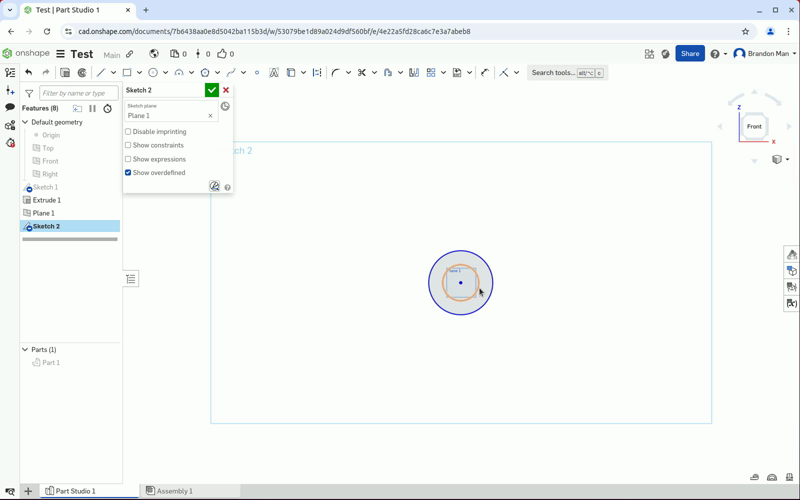
click(479, 287)
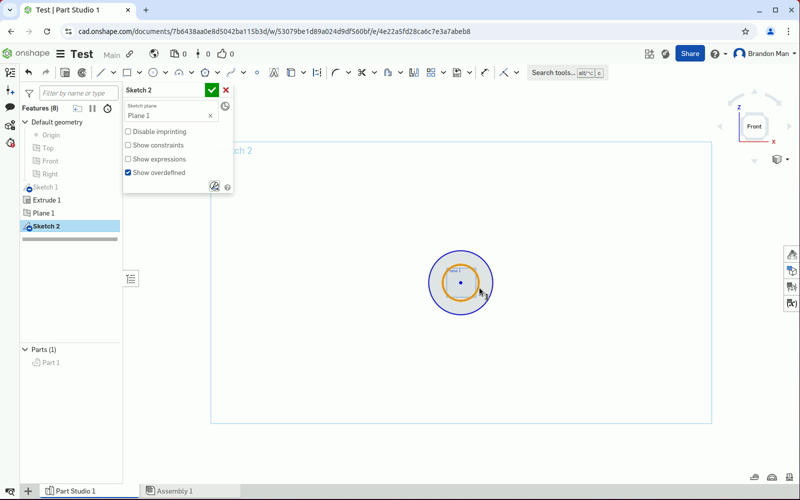
mouse_move(73, 352)
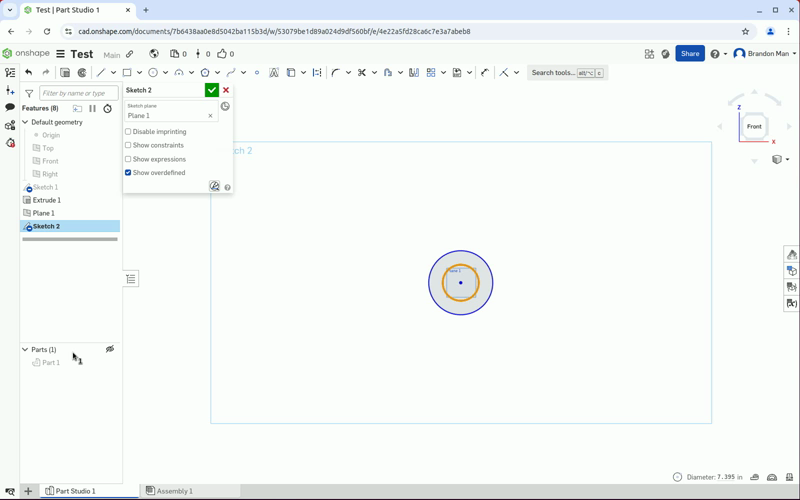
key(shift+y)
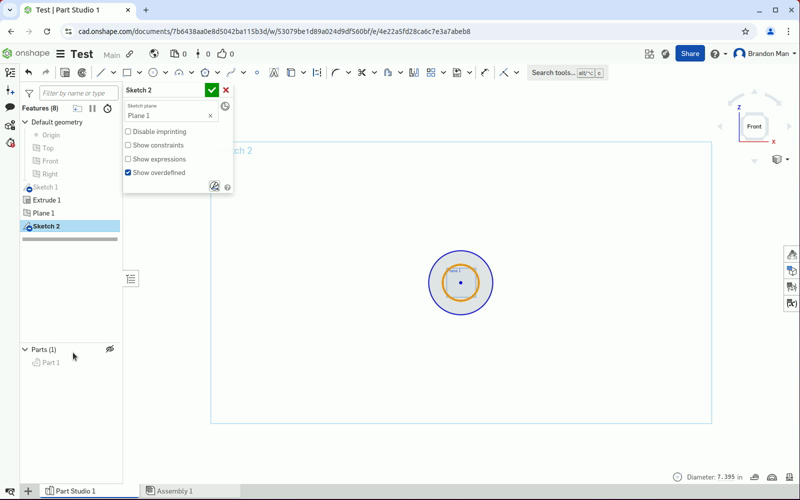
key(shift+e)
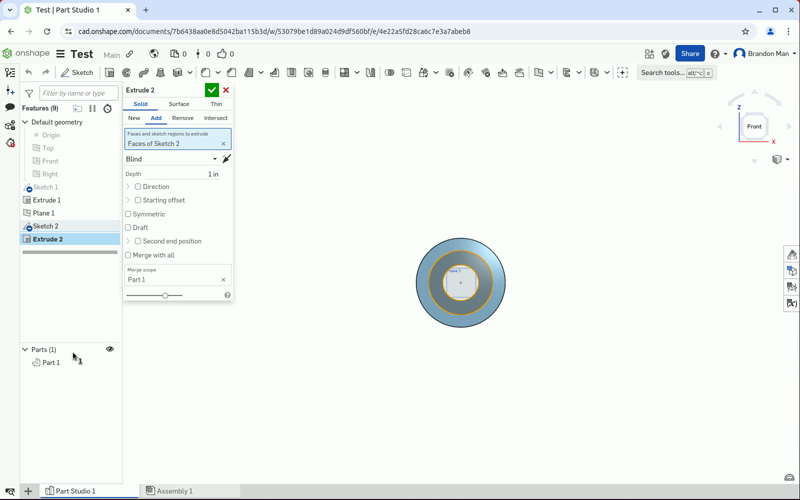
mouse_move(143, 106)
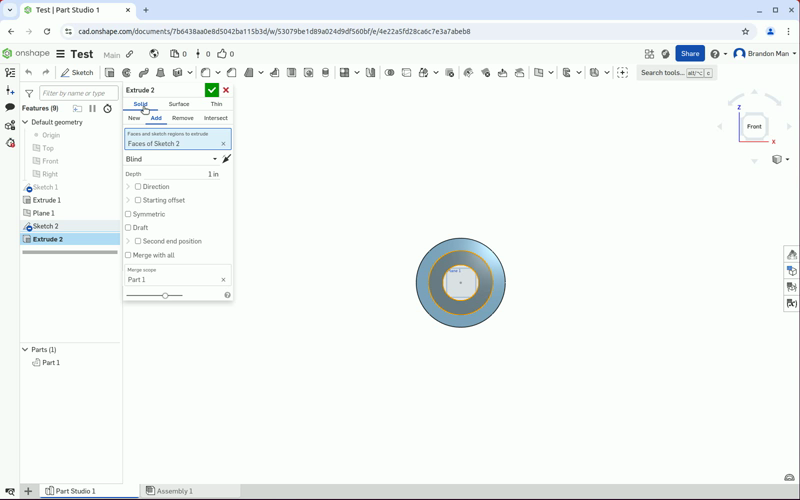
click(143, 106)
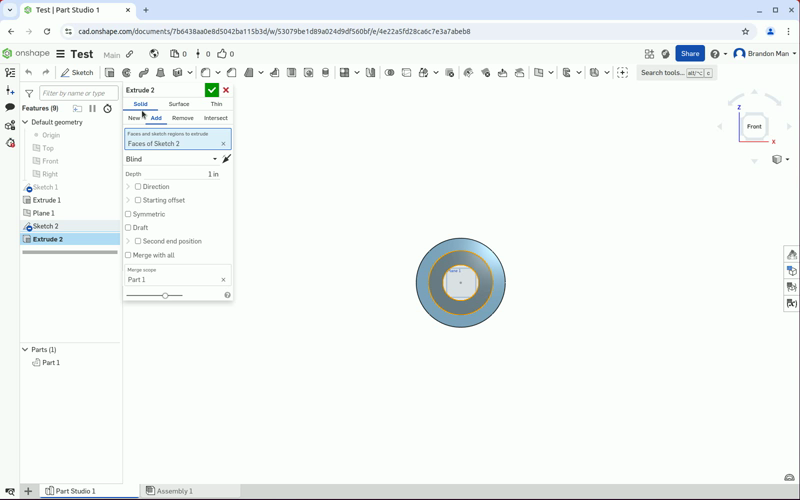
mouse_move(137, 120)
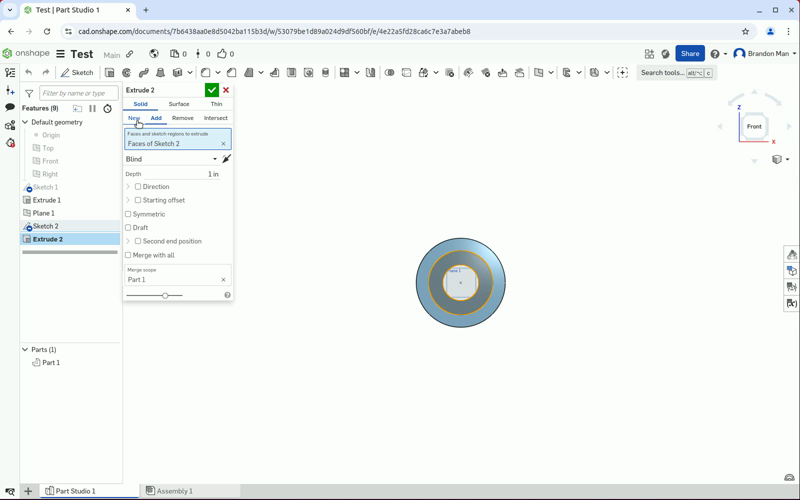
click(137, 120)
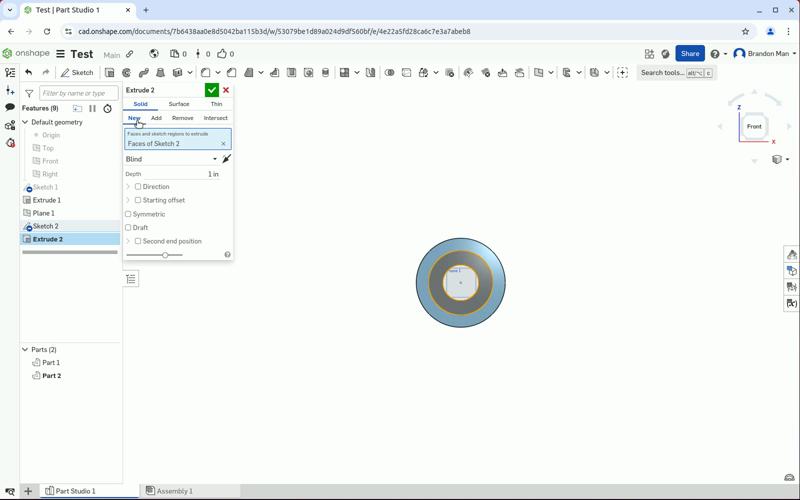
key(tab, 4)
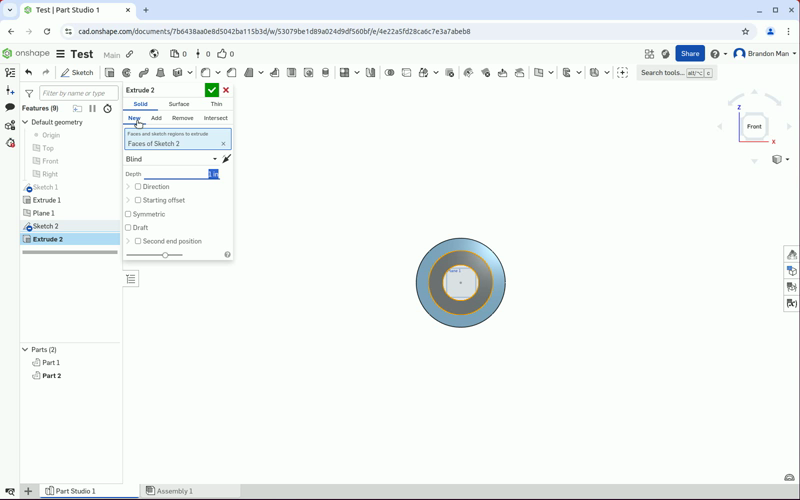
text(1.204)
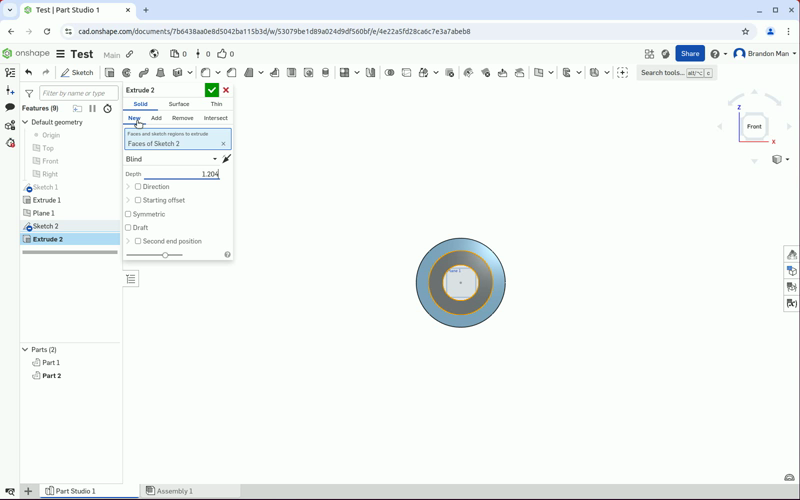
key(enter)
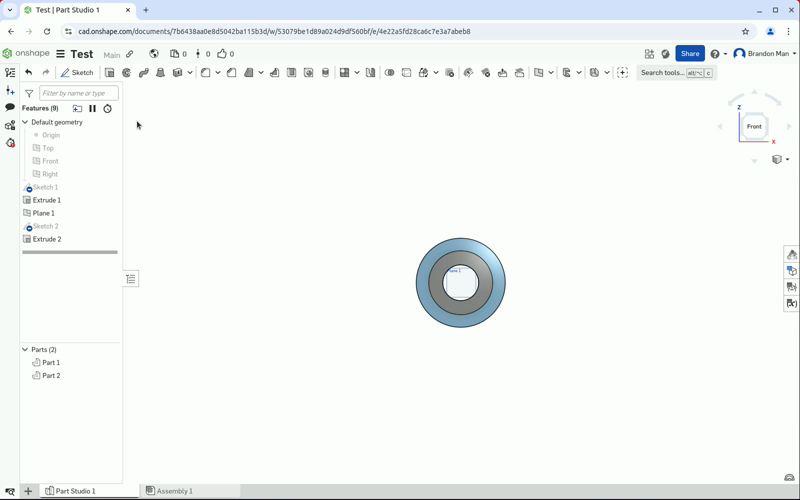
key(shift+h)
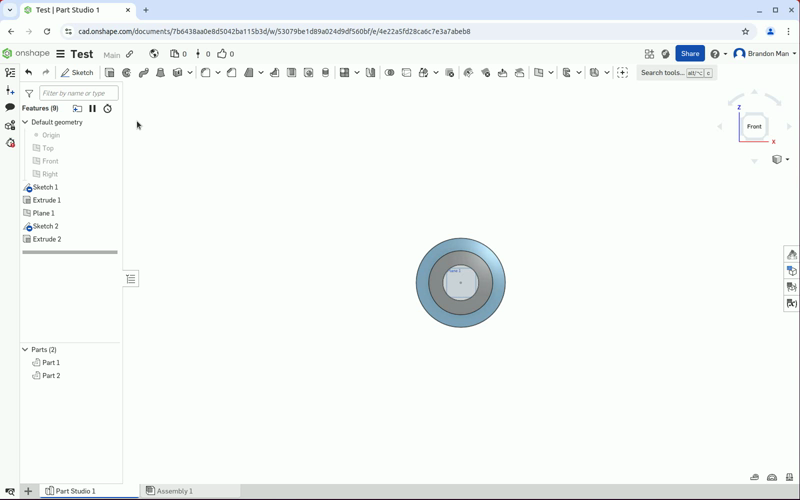
key(shift+h)
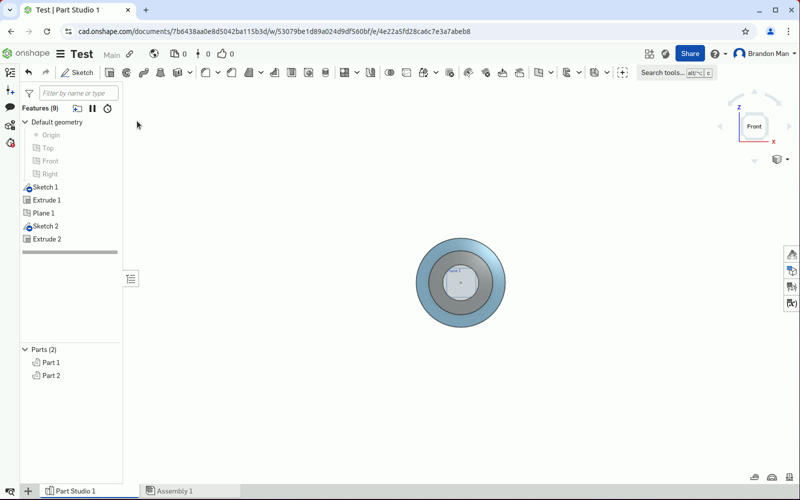
key(shift+7)
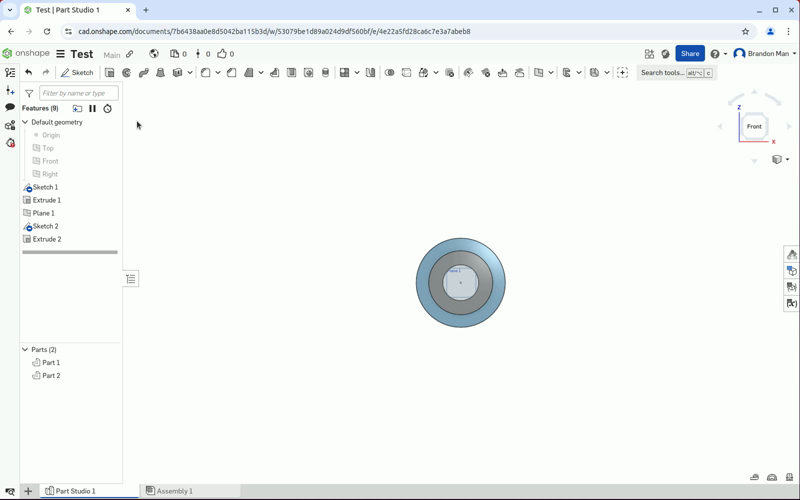
key(left, 2)
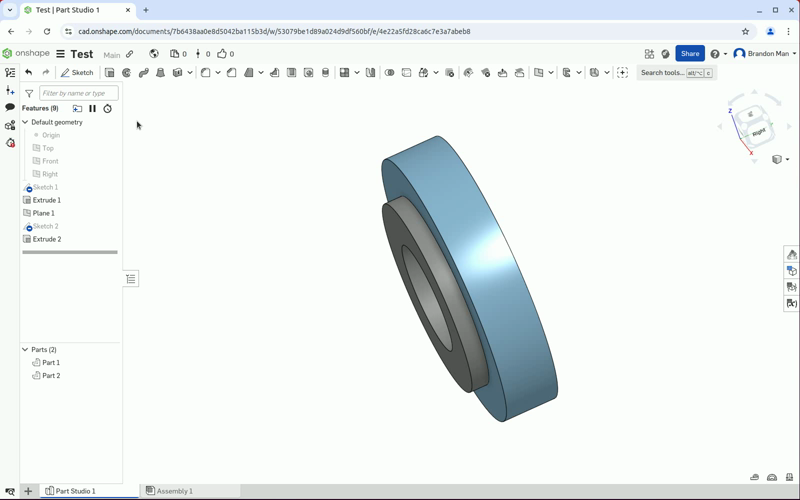
key(down, 2)
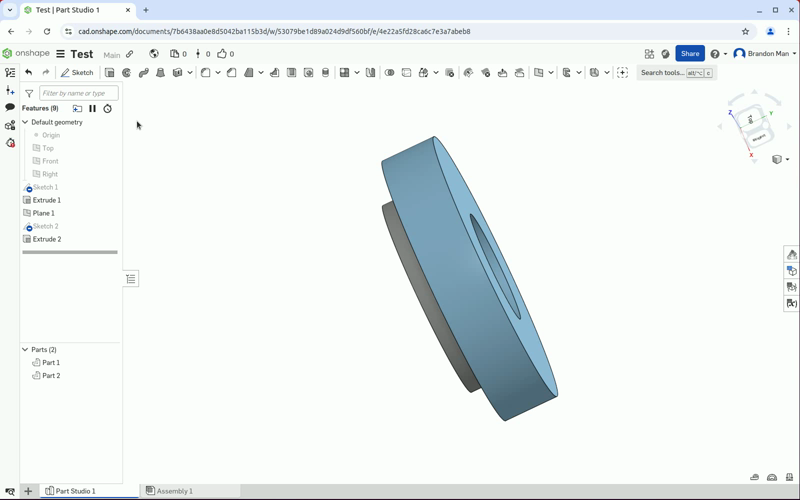
key(up, 2)
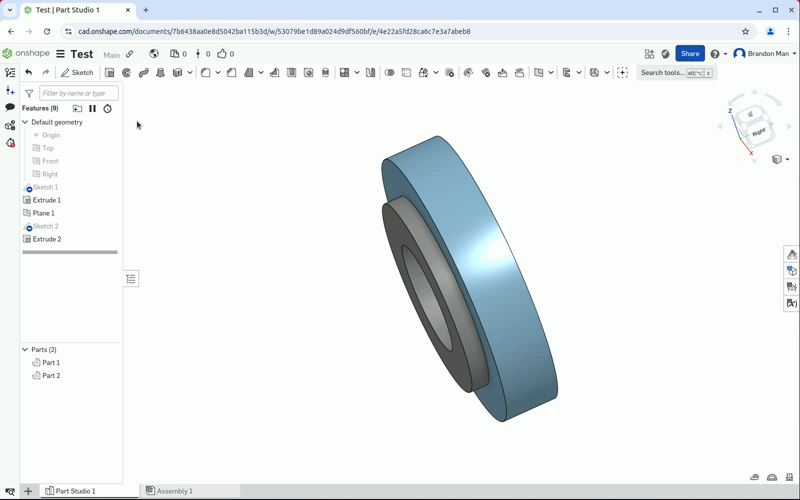
key(right, 2)
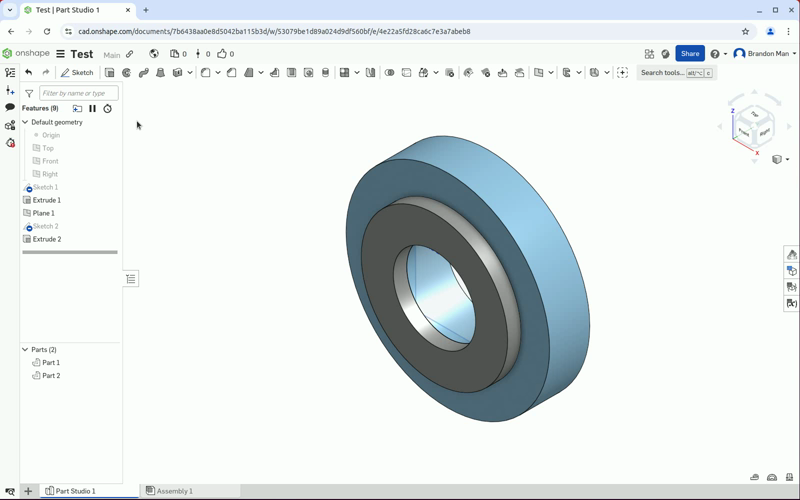
mouse_move(73, 189)
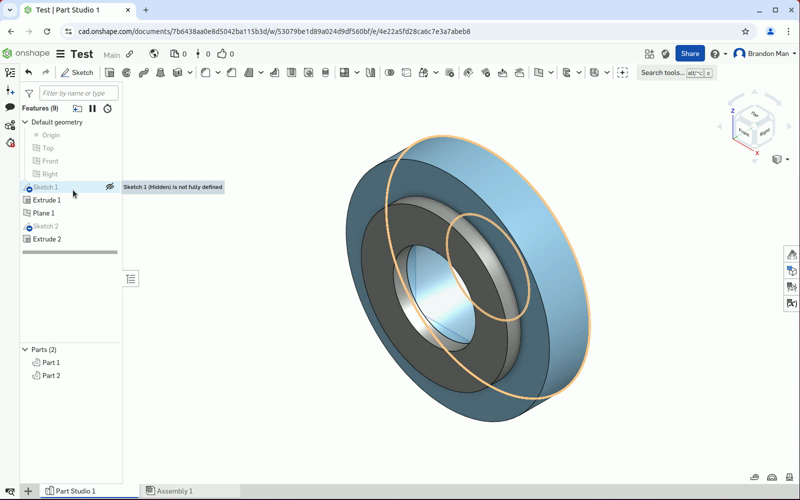
click(73, 189)